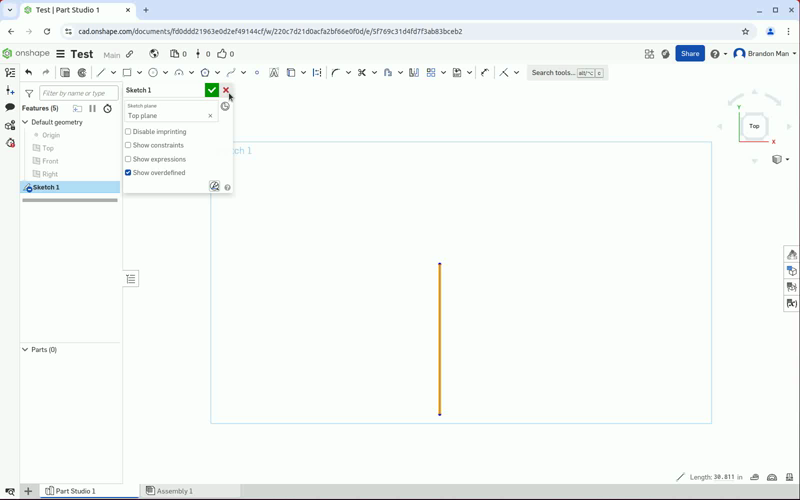
key(shift+h)
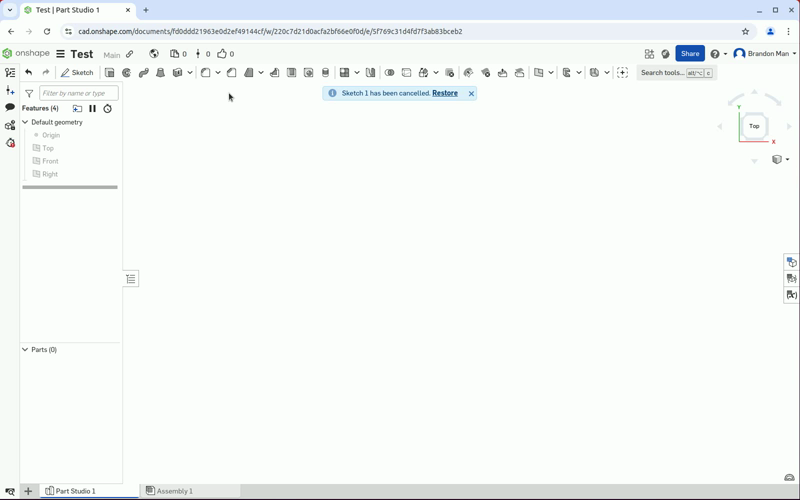
mouse_move(73, 352)
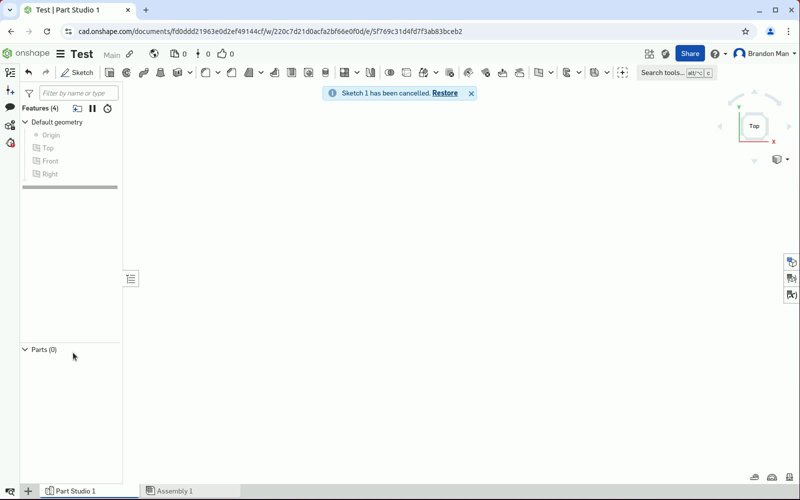
key(y)
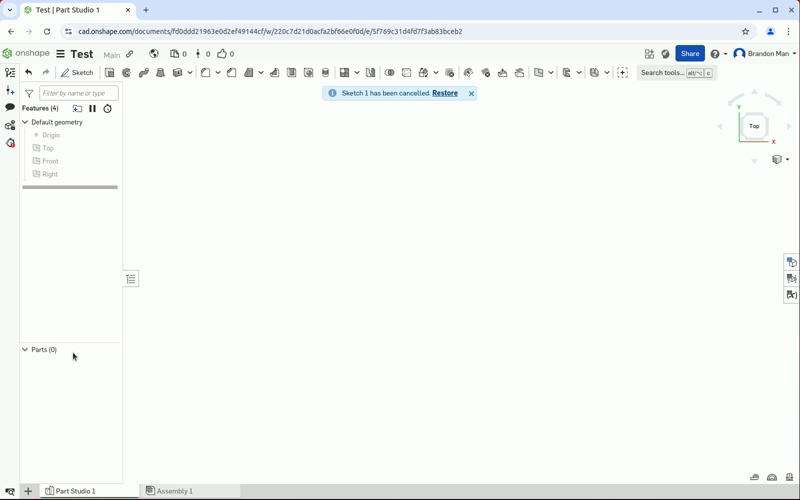
key(shift+p)
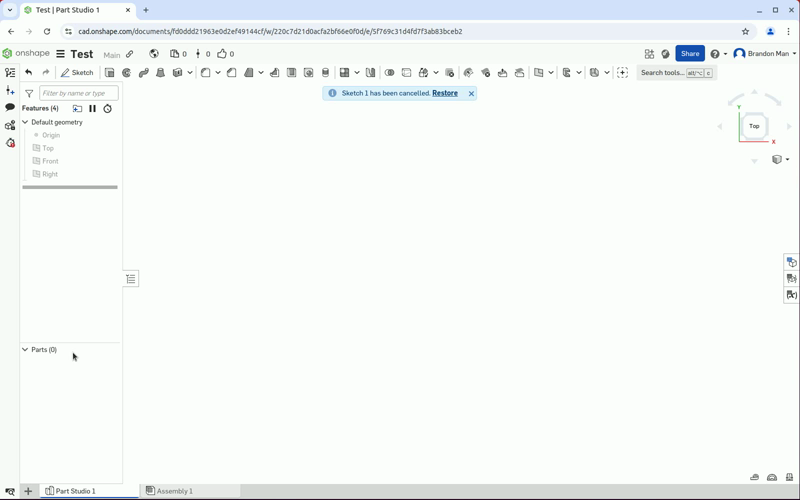
key(space)
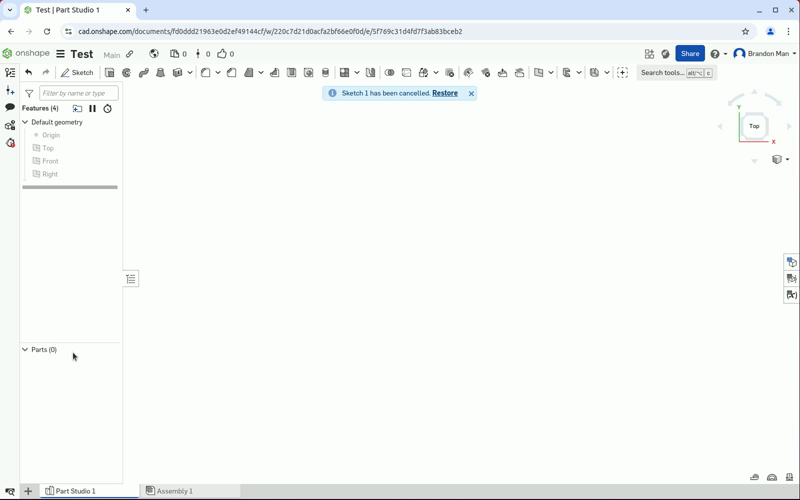
key_down(shift)
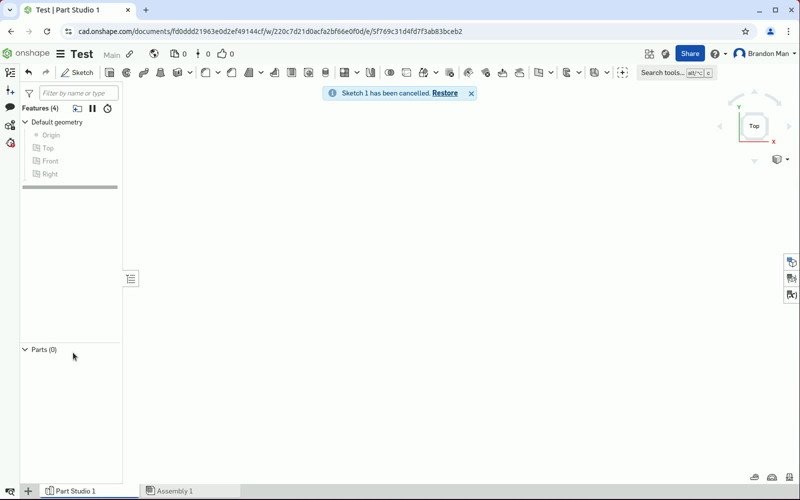
key(up)
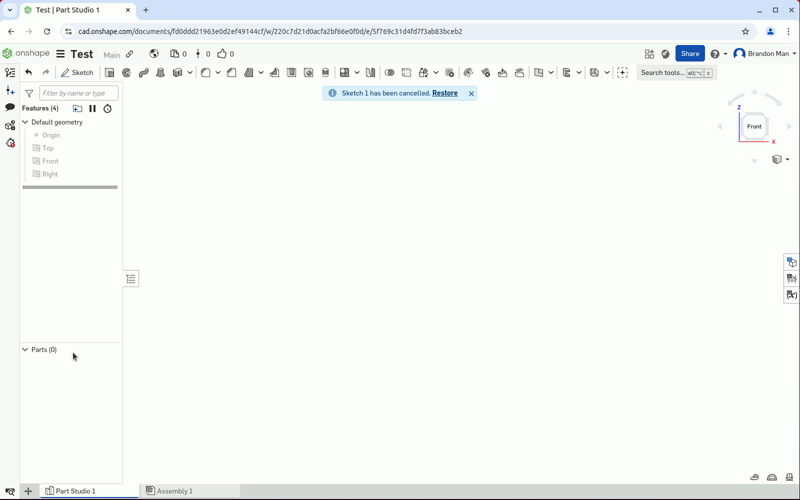
key_up(shift)
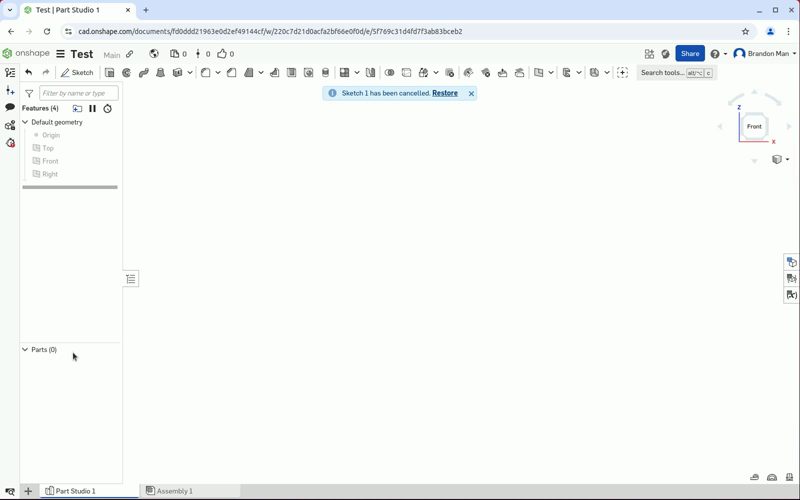
mouse_move(73, 352)
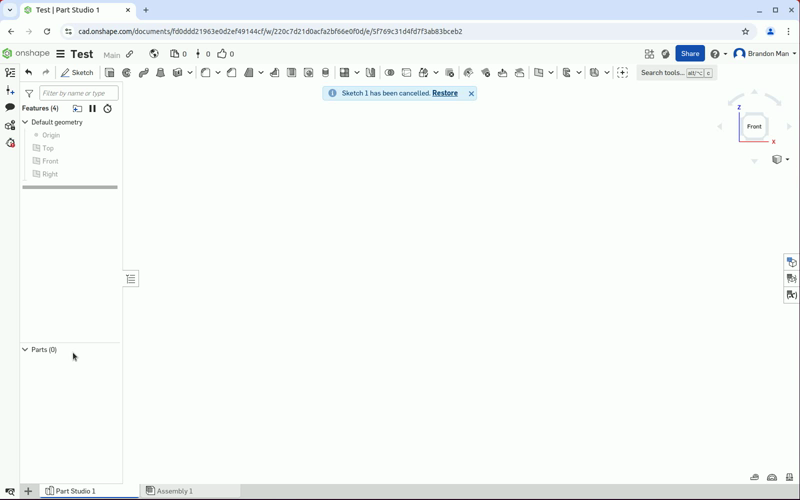
key(shift+y)
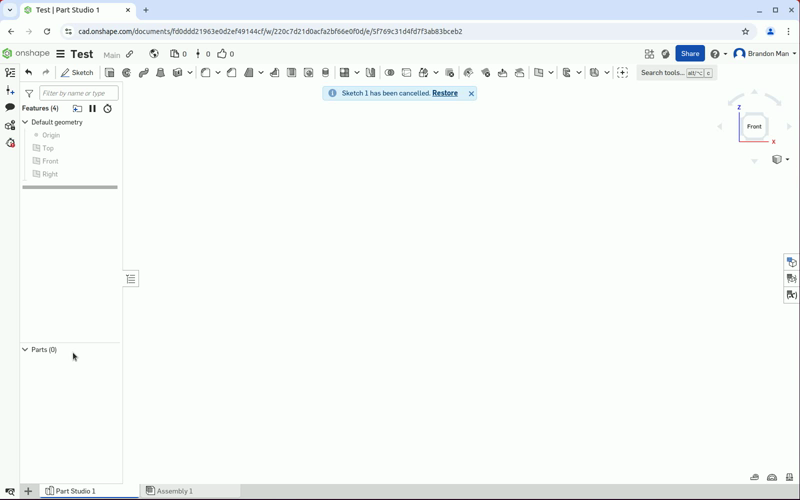
key(shift+s)
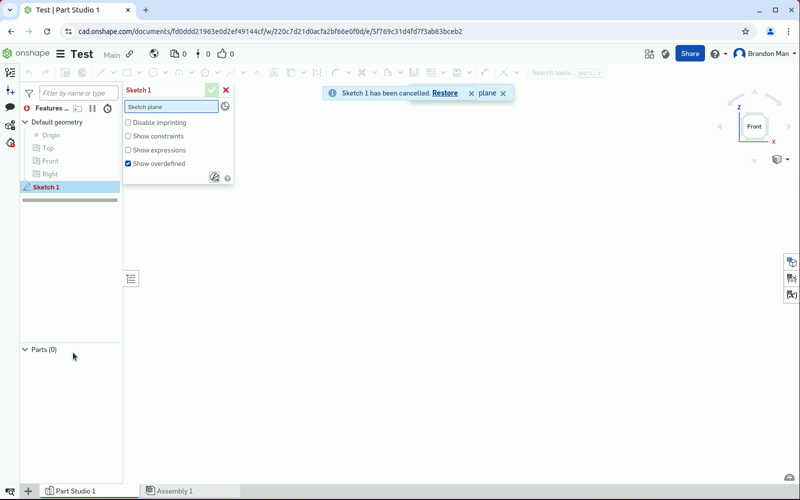
mouse_move(73, 163)
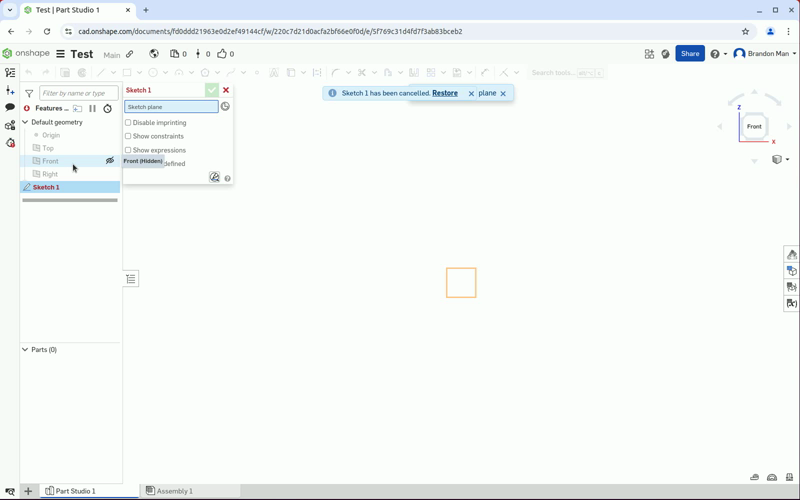
click(73, 163)
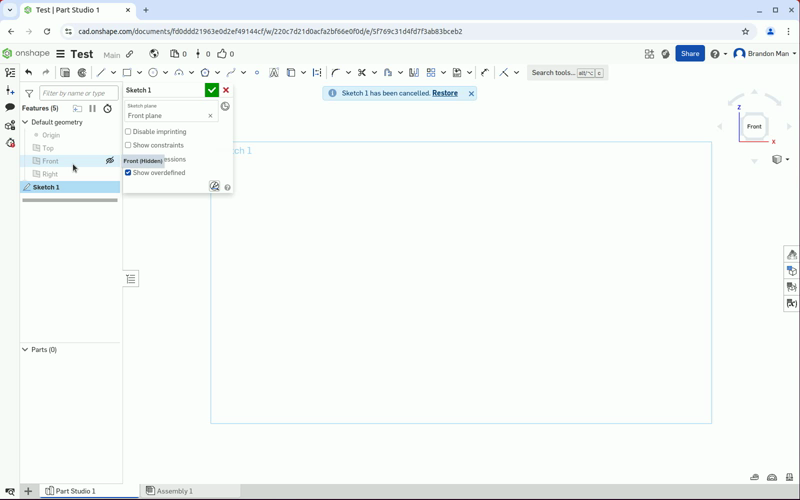
mouse_move(73, 352)
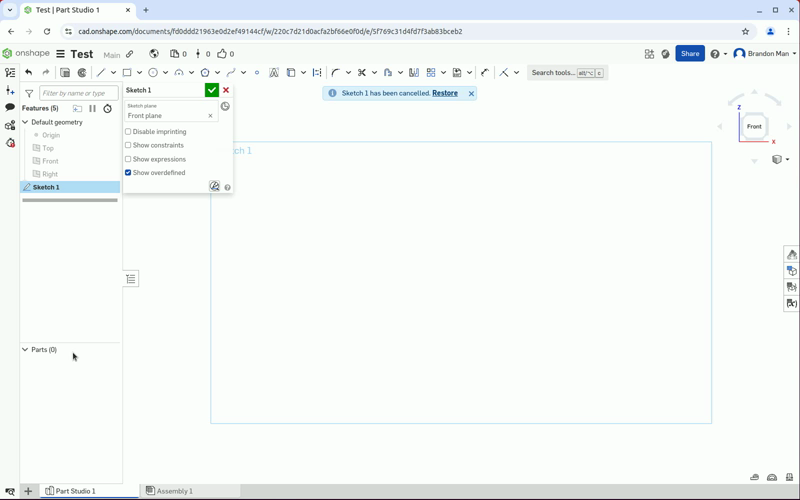
key(y)
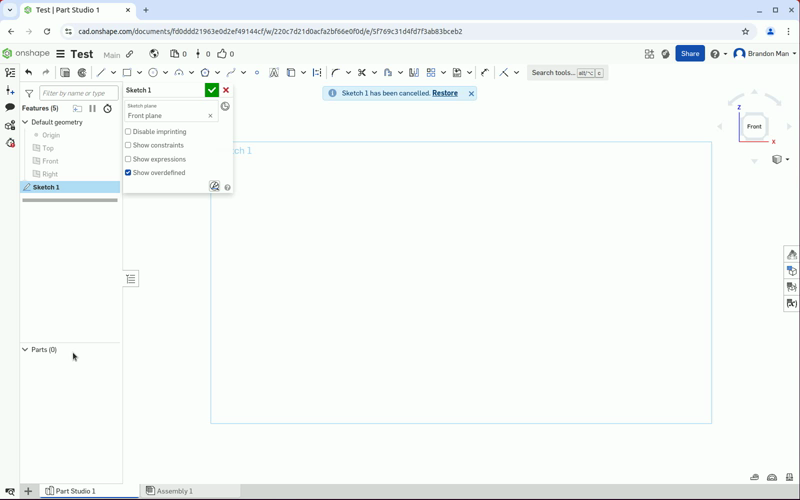
key(a)
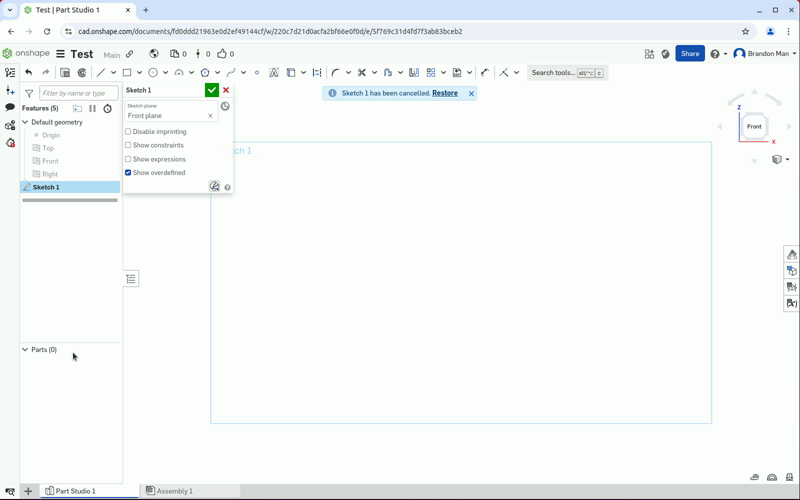
key_down(shift)
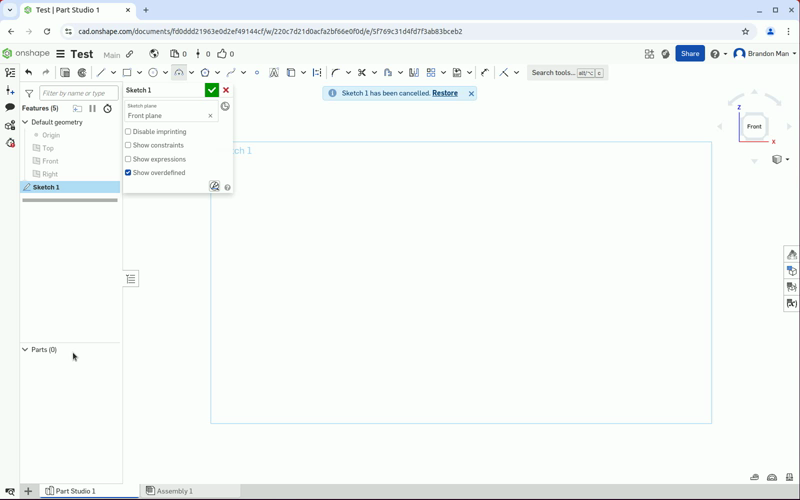
mouse_move(441, 376)
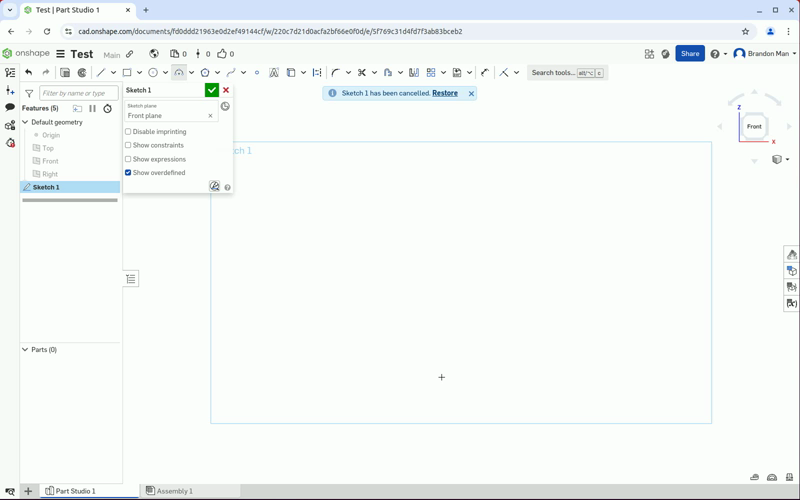
click(441, 376)
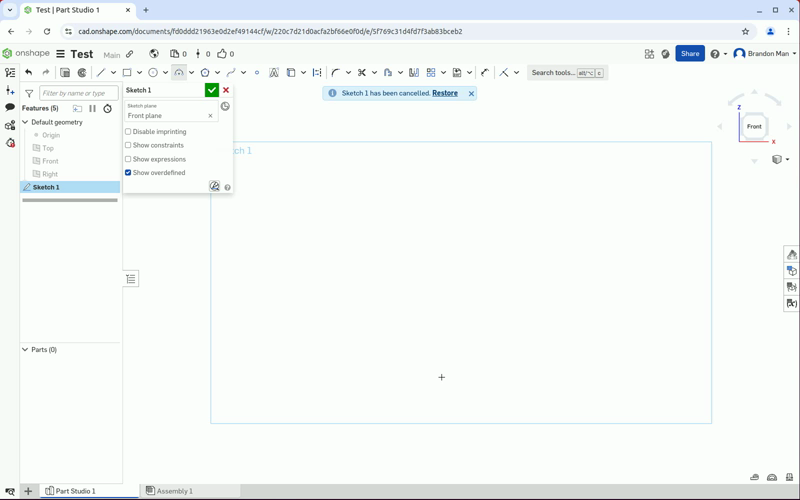
key_up(shift)
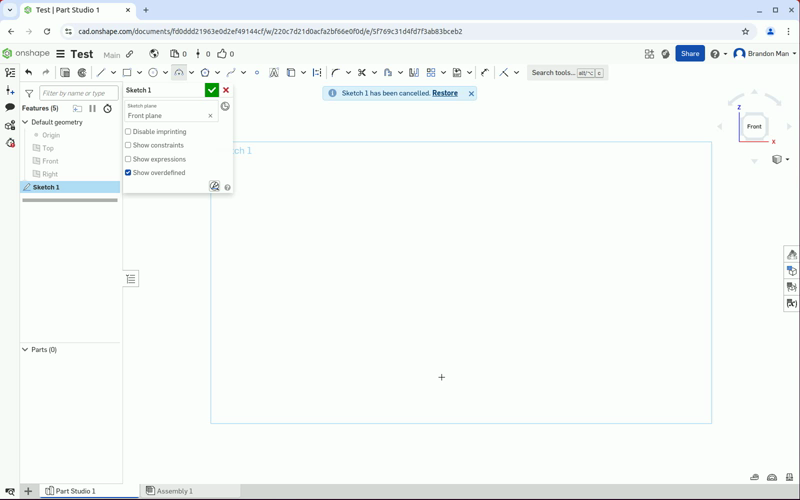
key_down(shift)
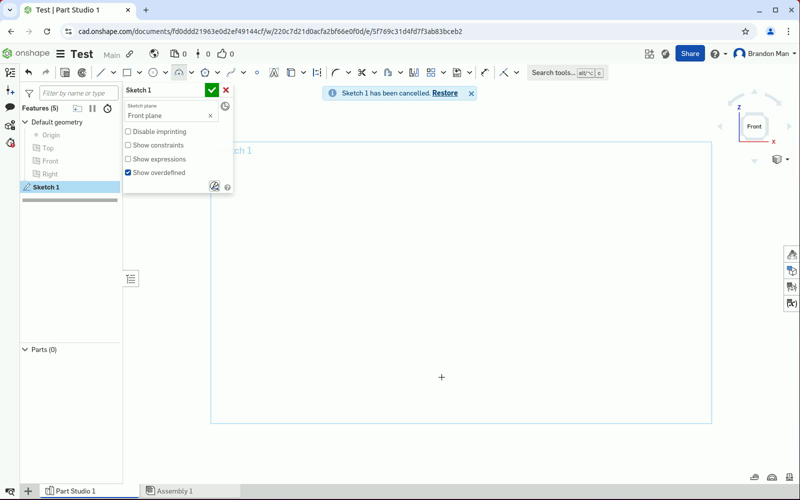
mouse_move(478, 376)
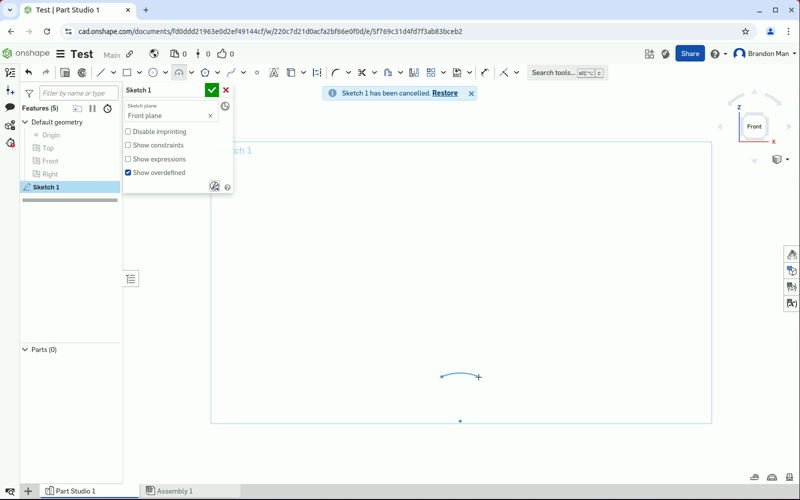
click(478, 376)
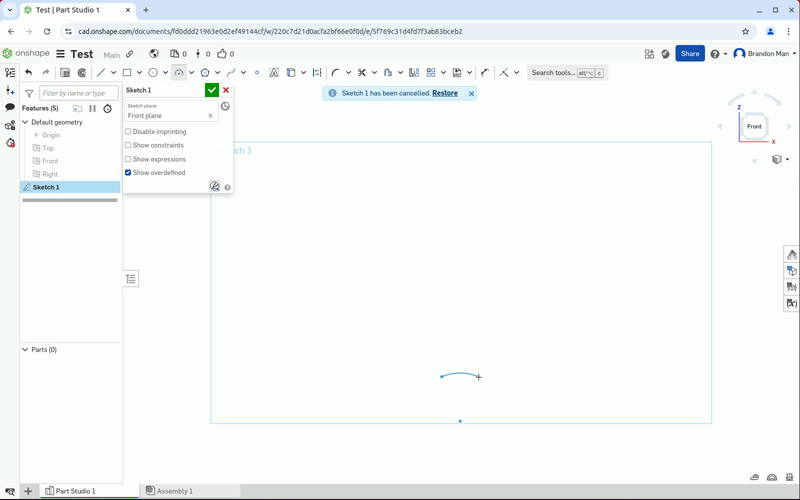
mouse_move(460, 395)
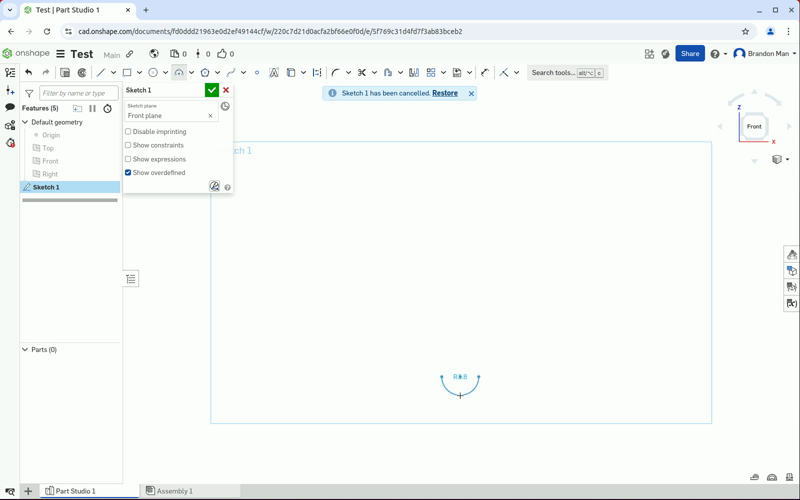
click(460, 395)
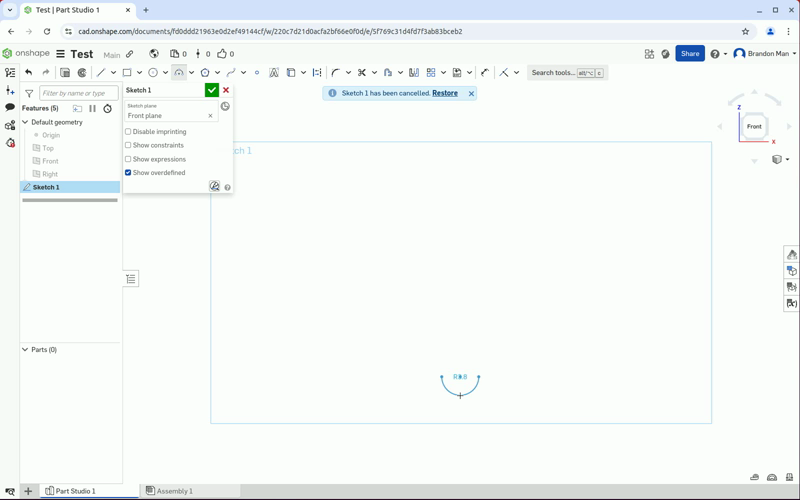
key_up(shift)
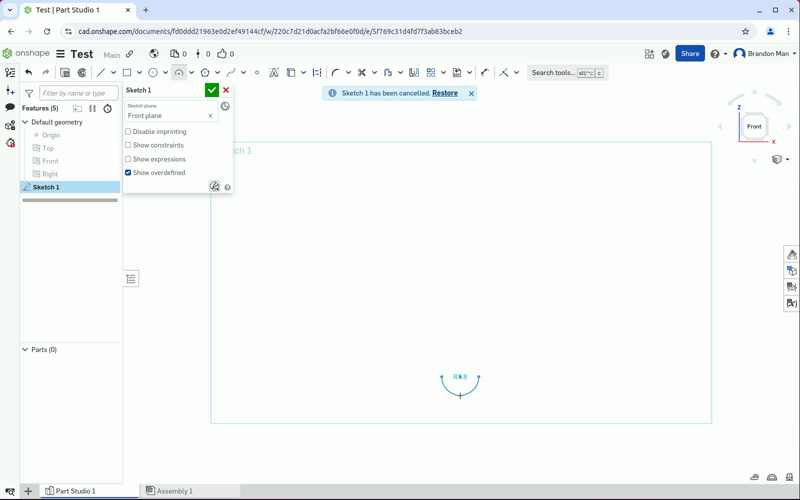
key(esc)
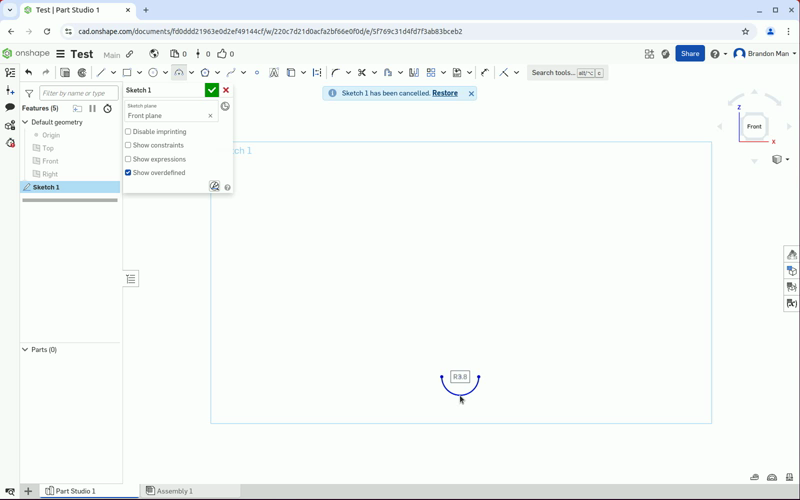
key(l)
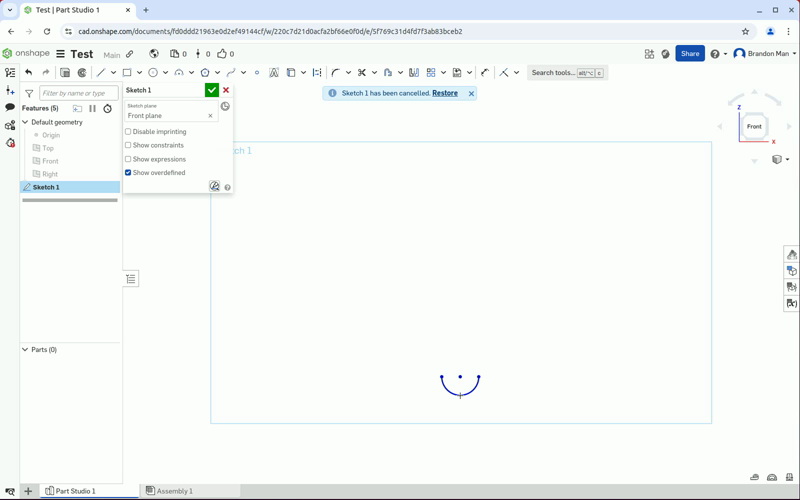
mouse_move(478, 376)
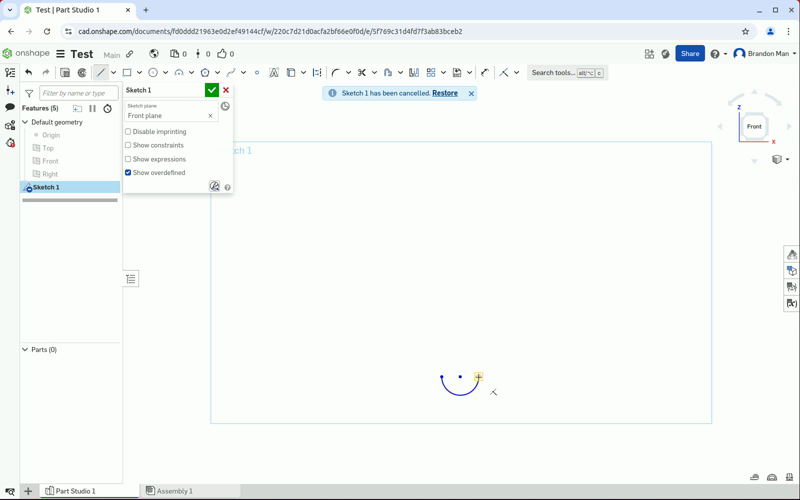
click(478, 376)
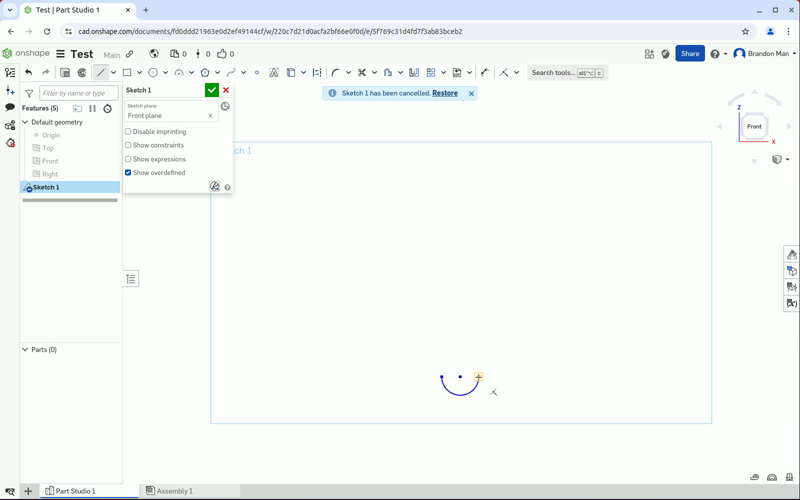
key_down(shift)
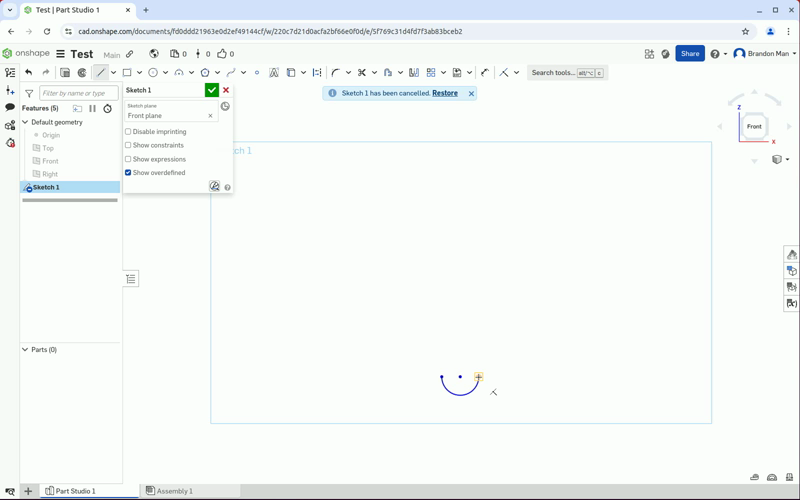
mouse_move(478, 190)
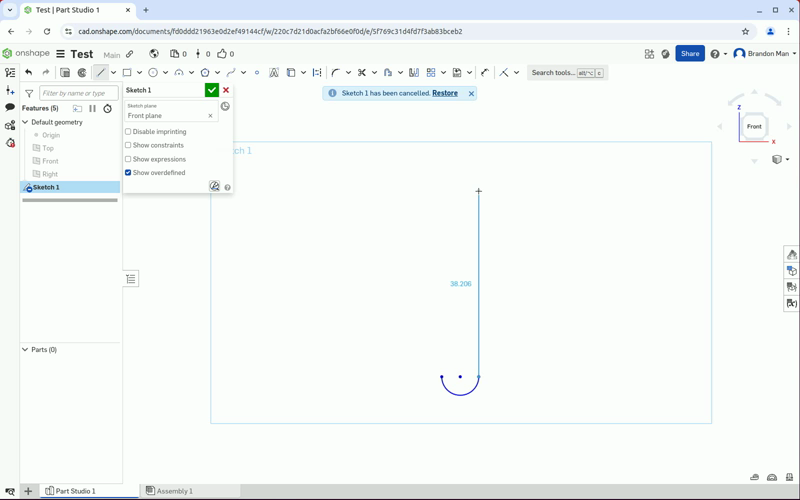
click(478, 190)
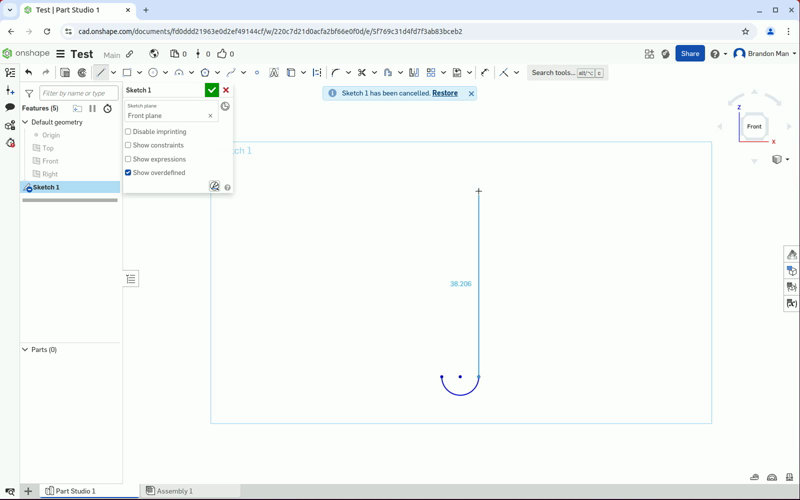
key_up(shift)
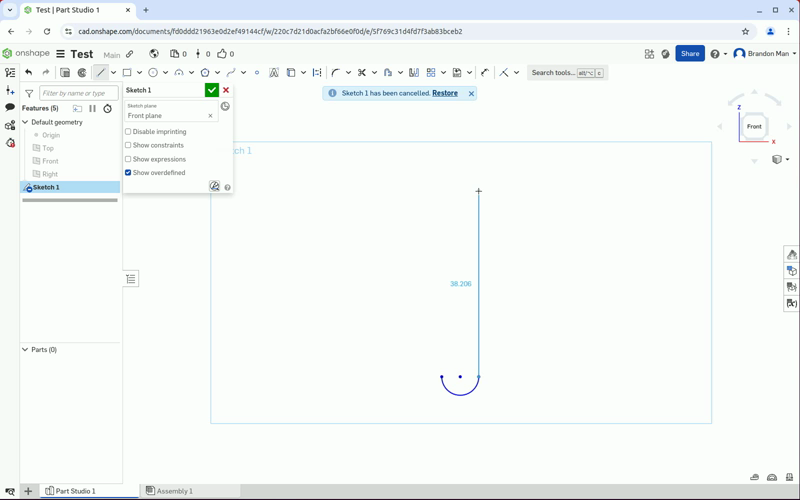
key(esc)
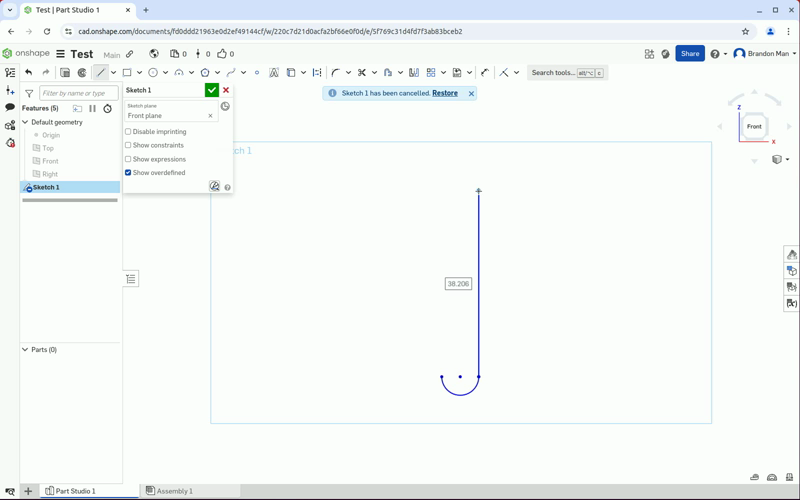
key(a)
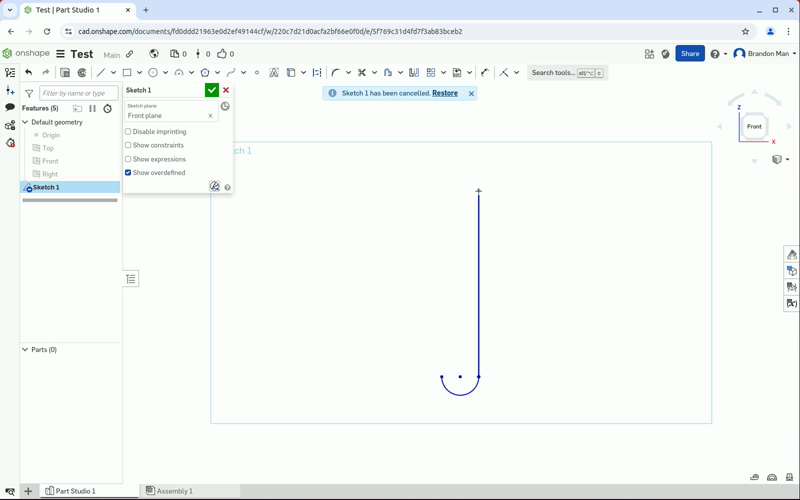
mouse_move(478, 190)
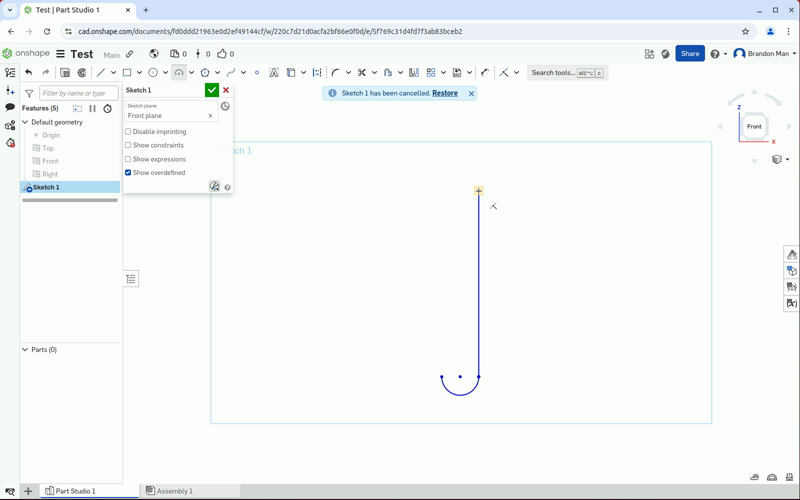
click(478, 190)
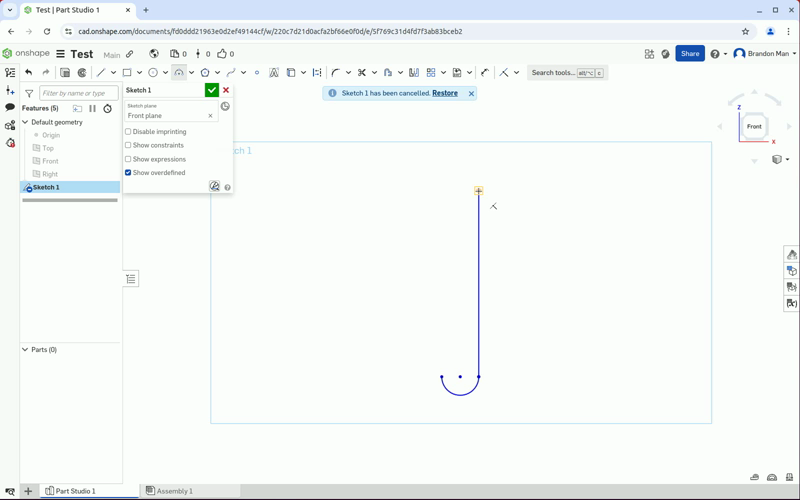
key_down(shift)
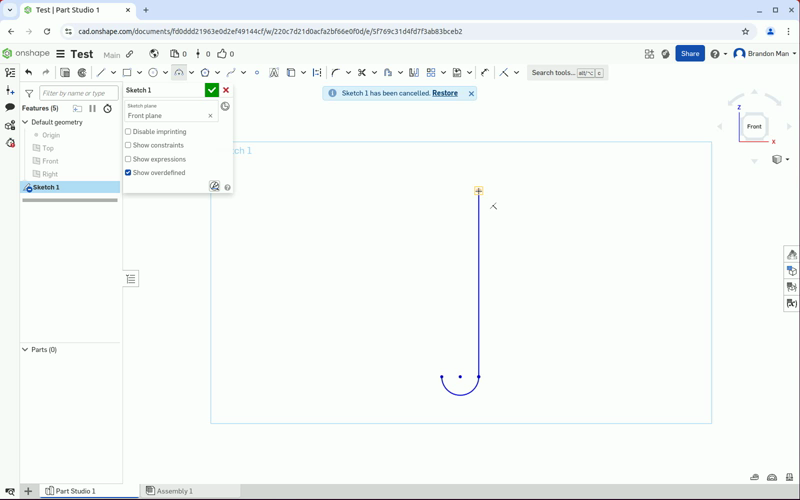
mouse_move(441, 190)
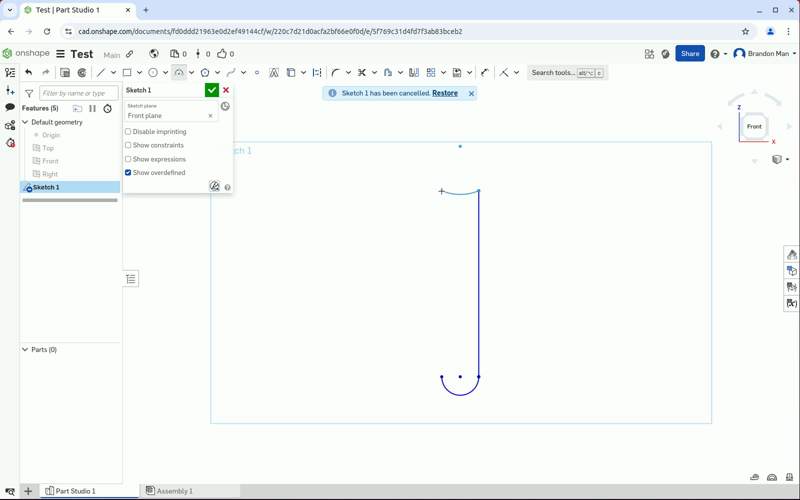
click(441, 190)
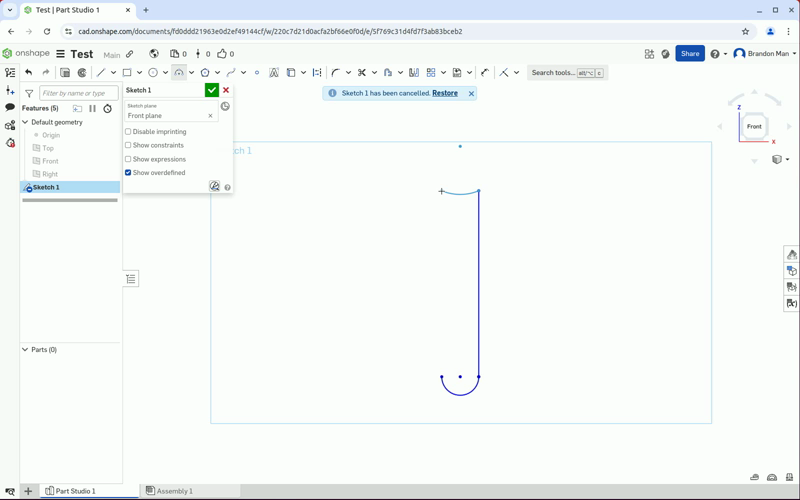
mouse_move(460, 172)
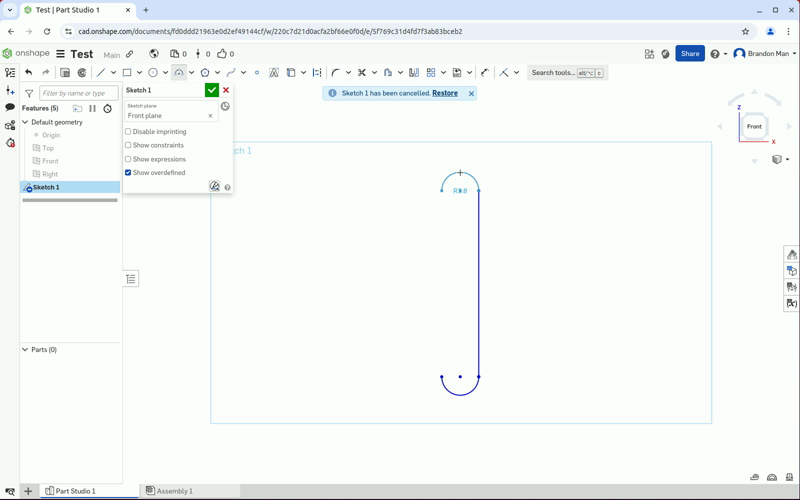
click(460, 172)
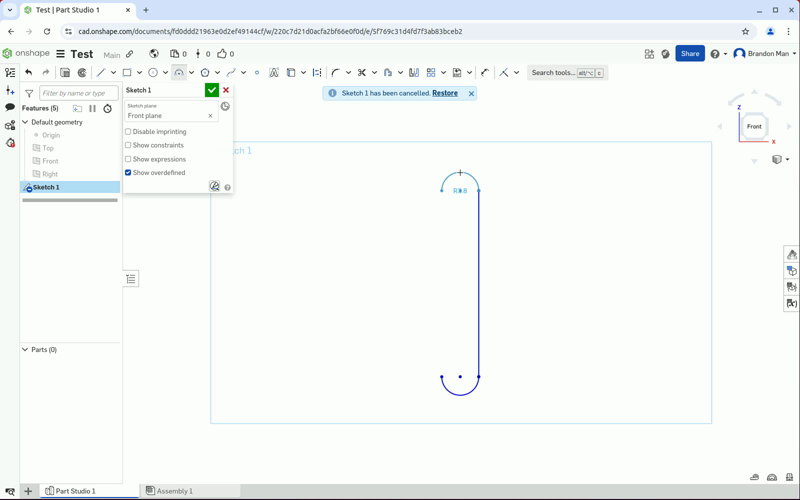
key_up(shift)
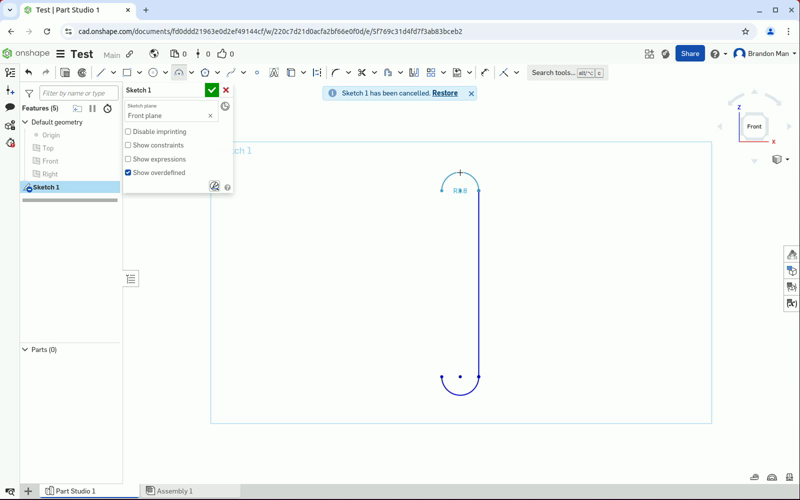
key(esc)
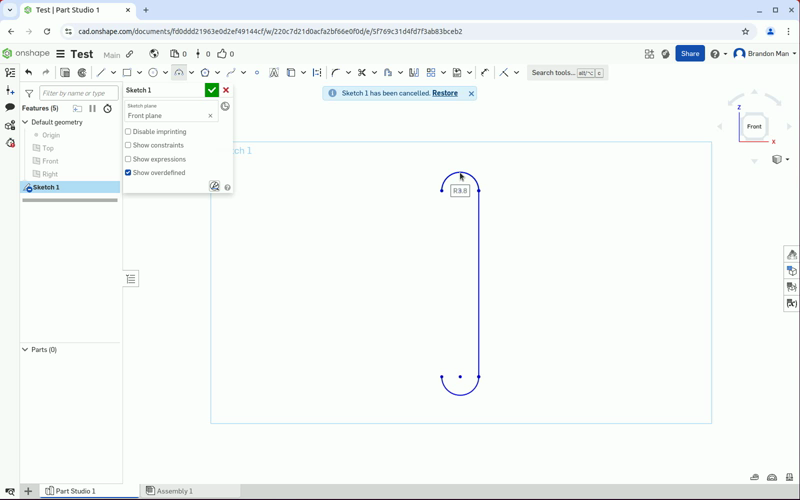
key(l)
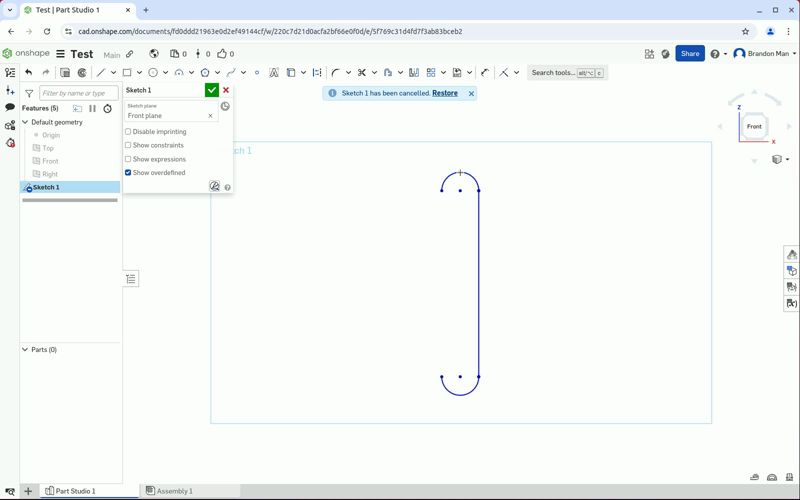
mouse_move(441, 190)
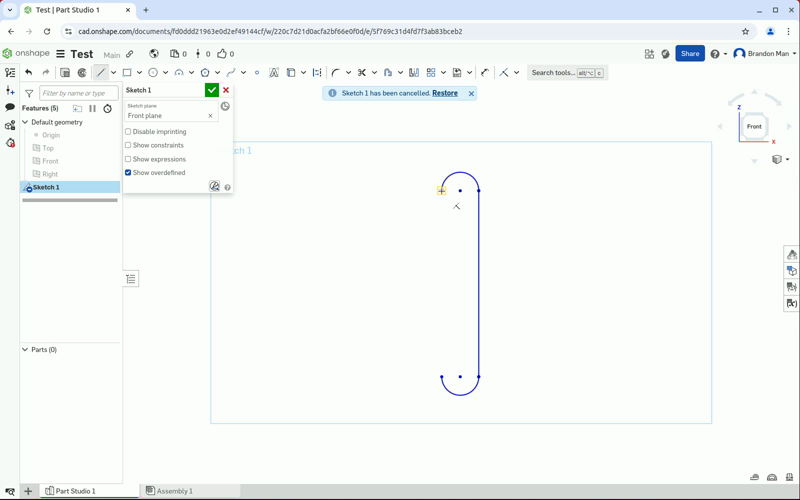
click(441, 190)
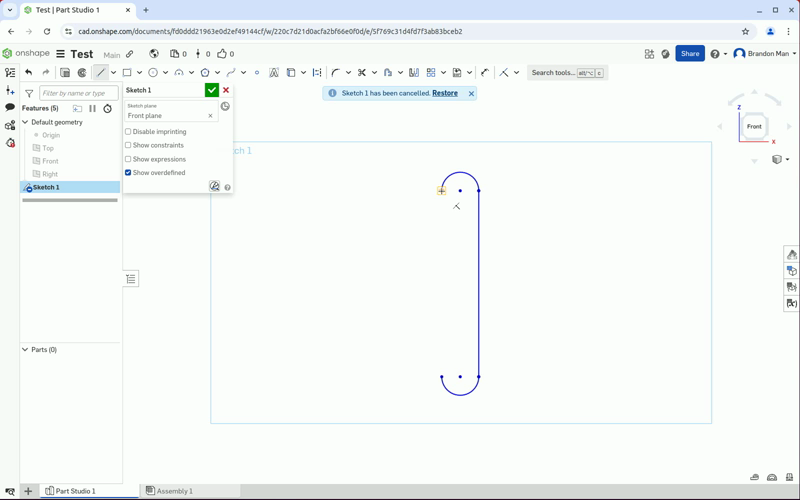
key_down(shift)
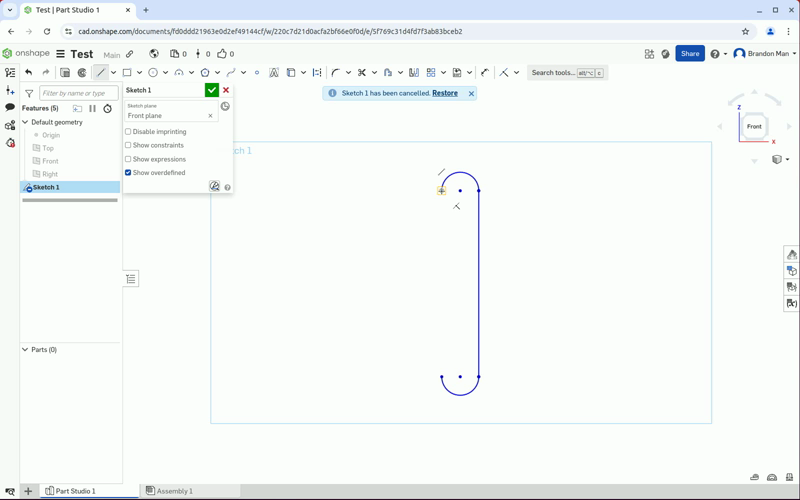
mouse_move(441, 376)
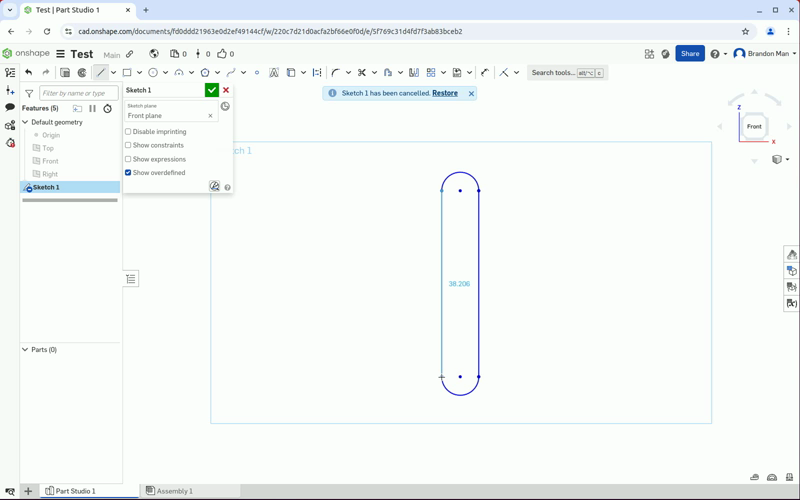
key_up(shift)
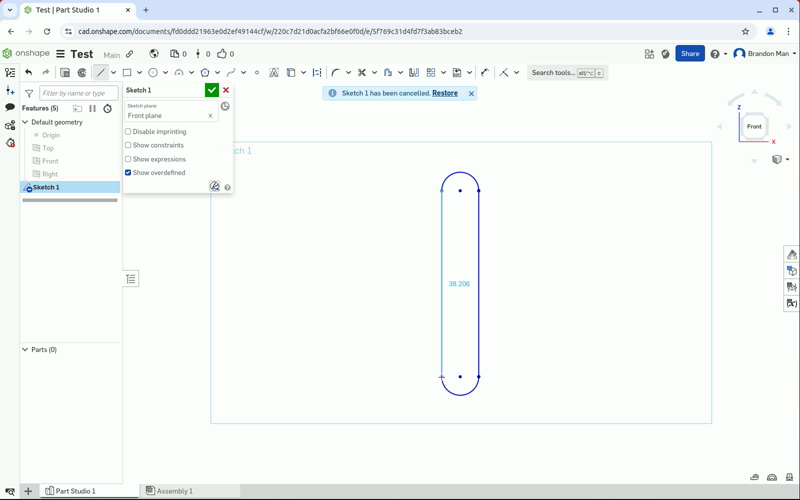
click(441, 376)
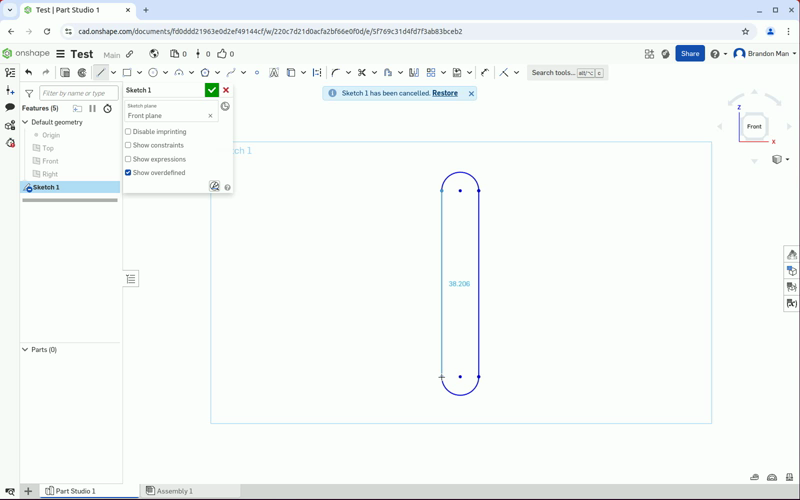
key(esc)
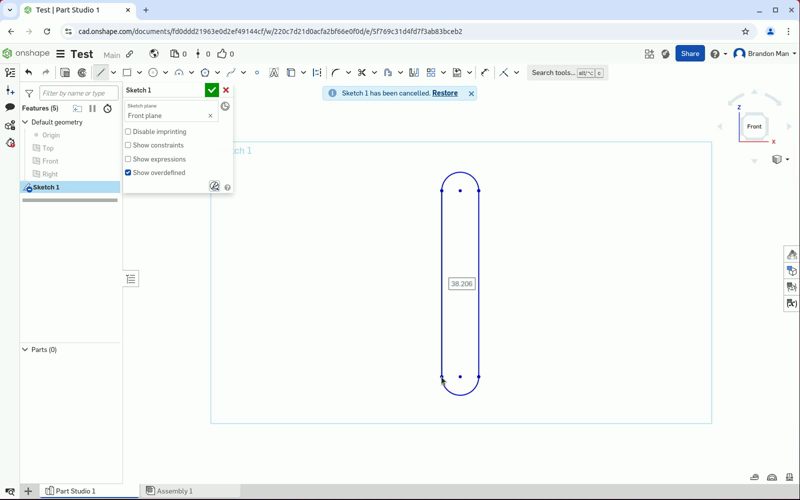
mouse_move(458, 360)
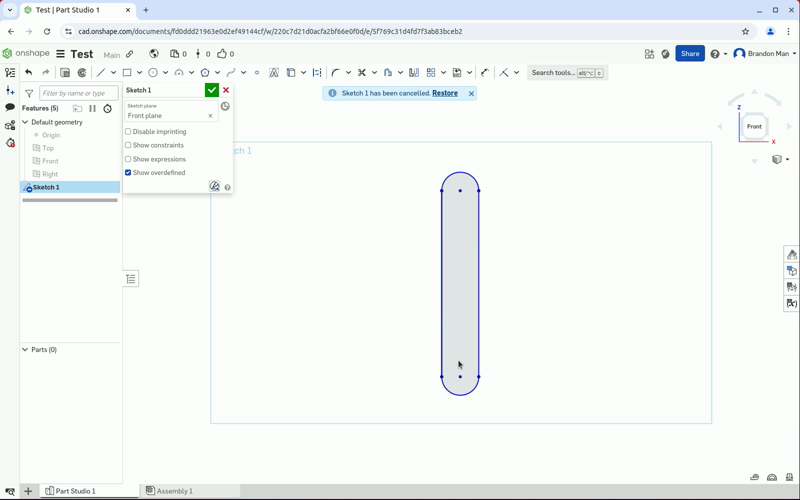
click(458, 360)
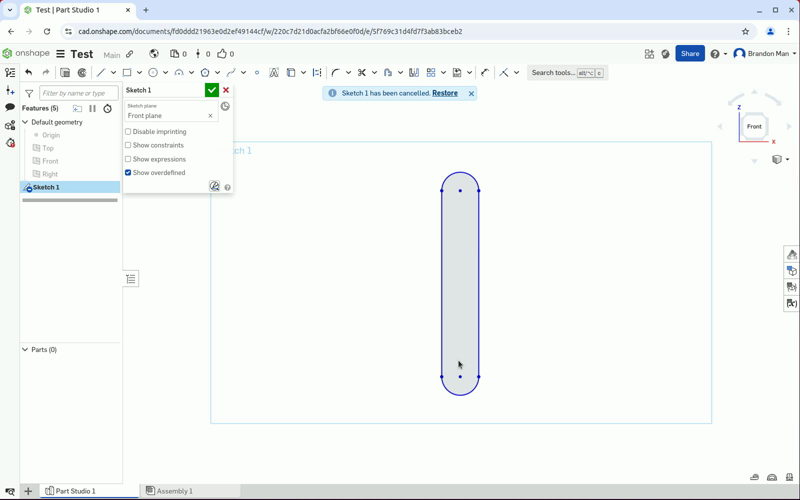
mouse_move(73, 352)
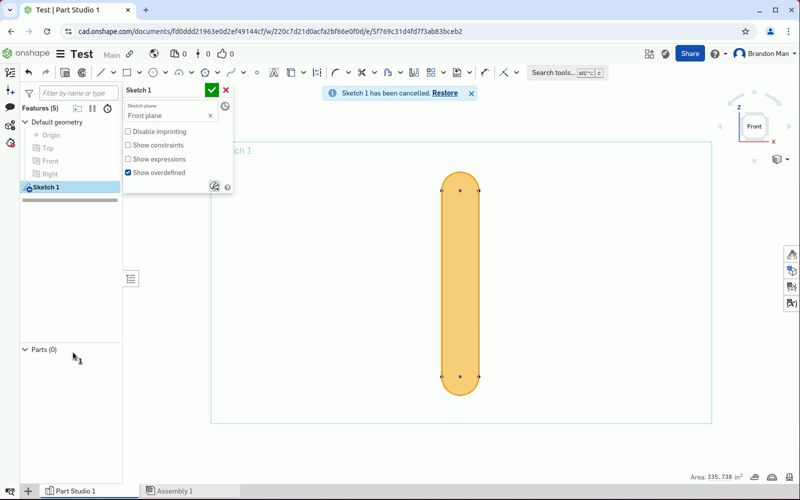
key(shift+y)
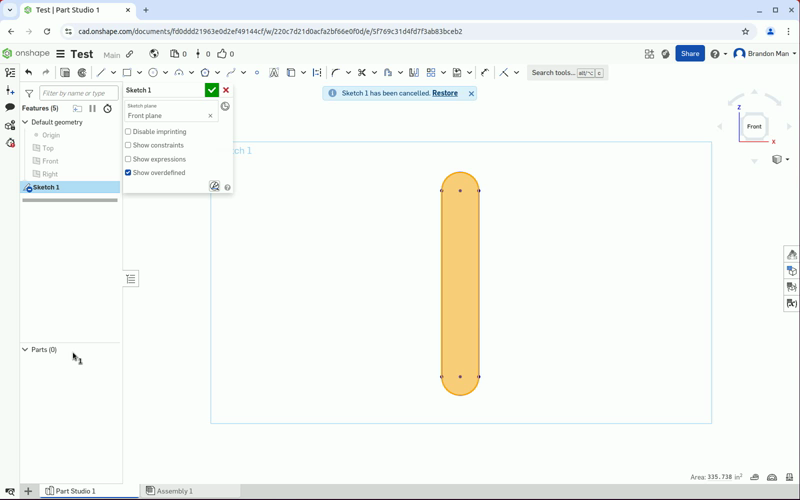
key(shift+e)
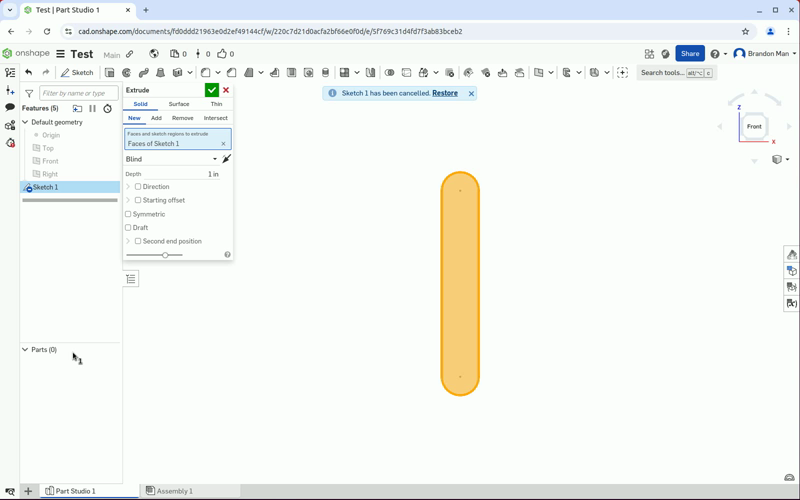
mouse_move(143, 106)
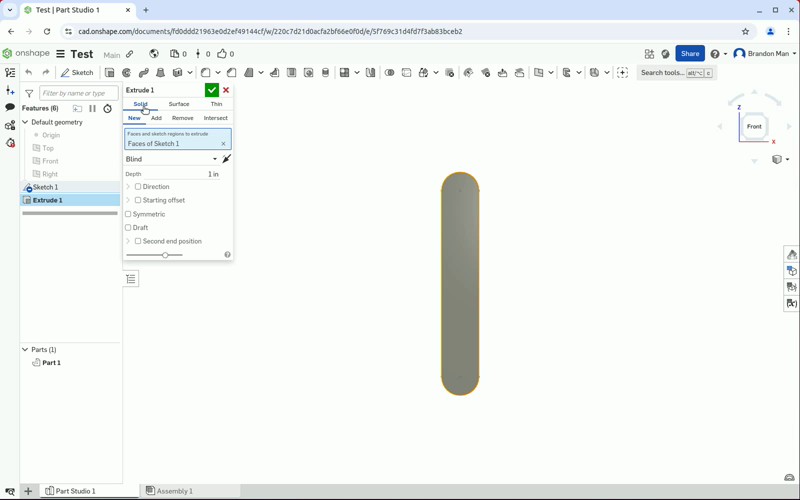
click(143, 106)
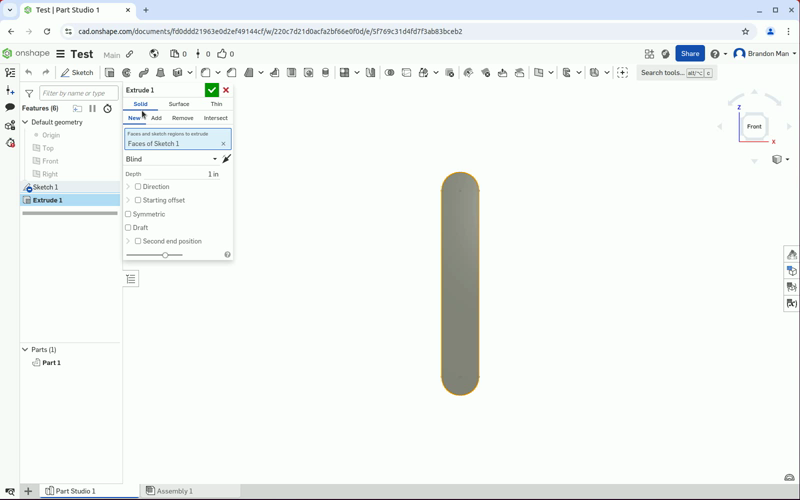
mouse_move(137, 120)
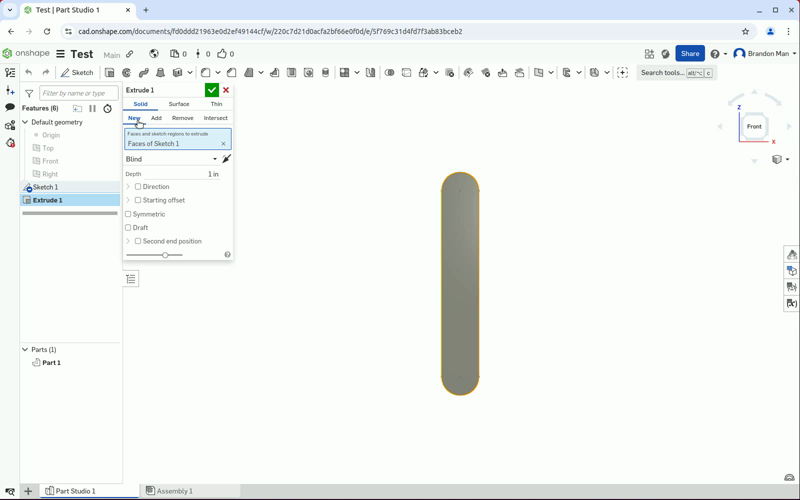
click(137, 120)
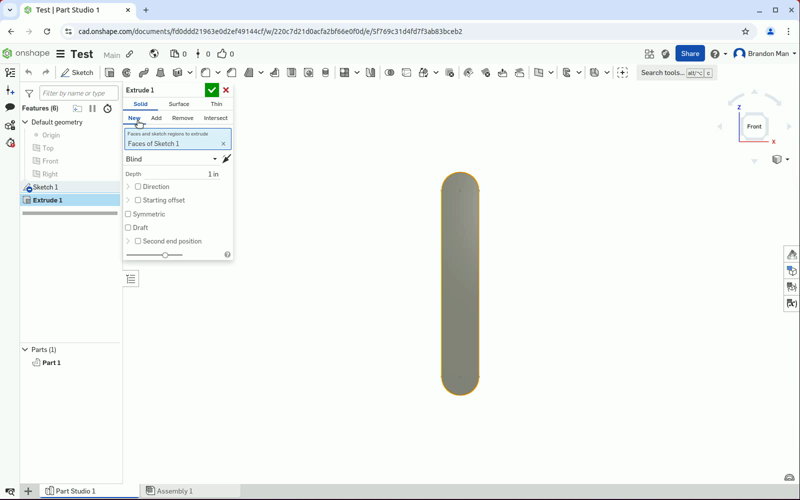
key(tab, 4)
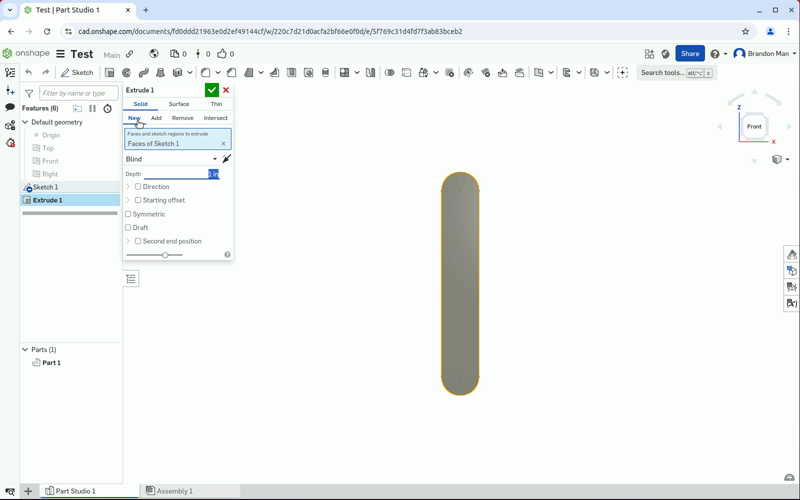
text(1.204)
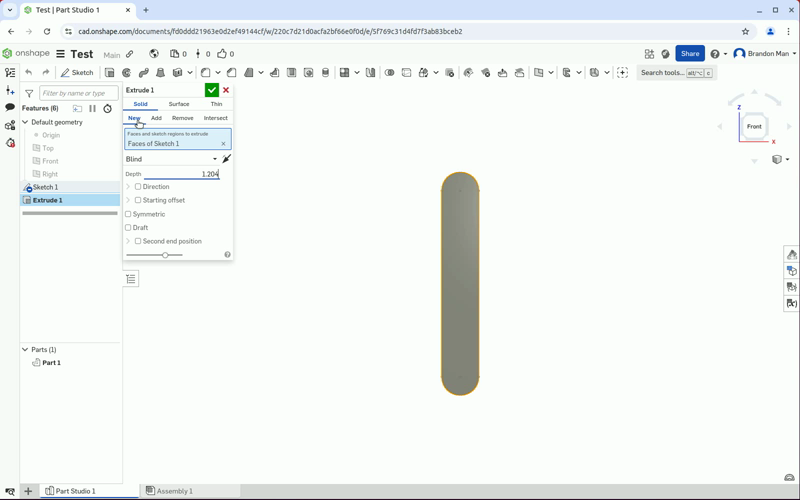
key(enter)
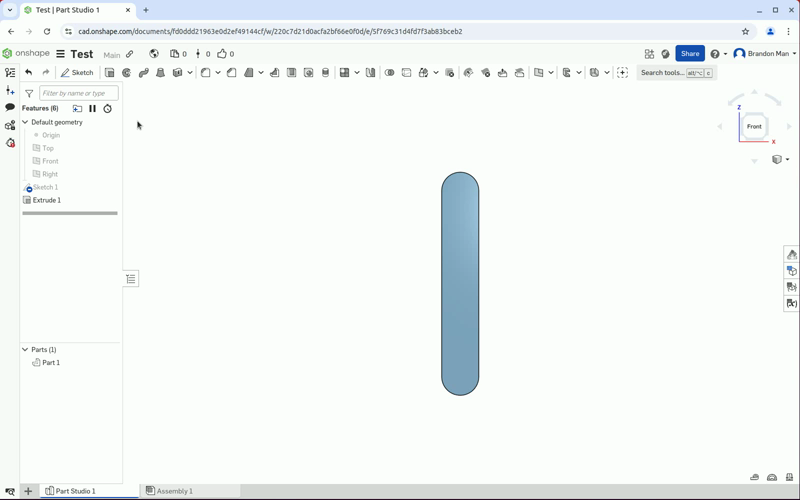
key(shift+h)
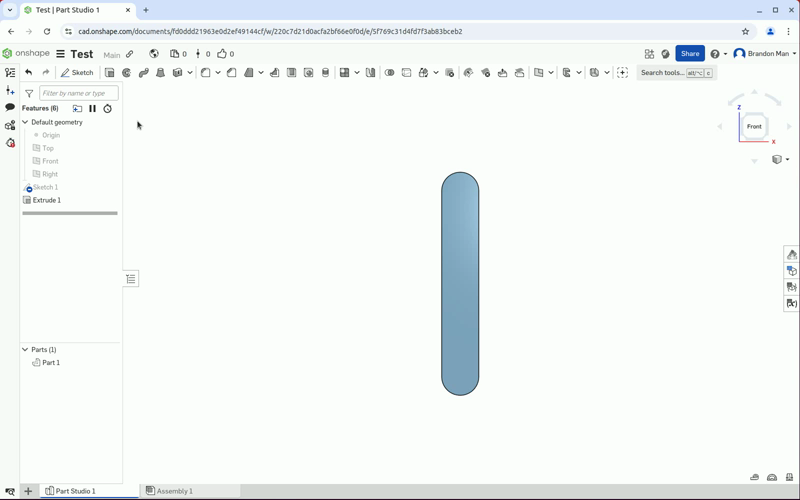
key(shift+h)
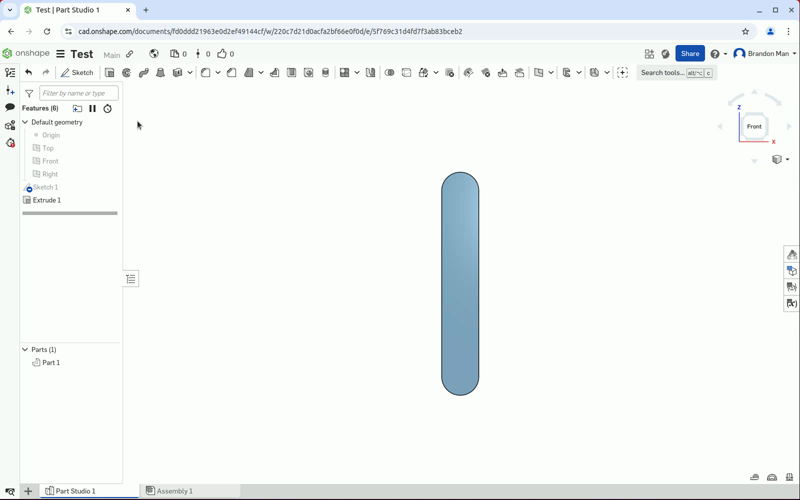
mouse_move(73, 189)
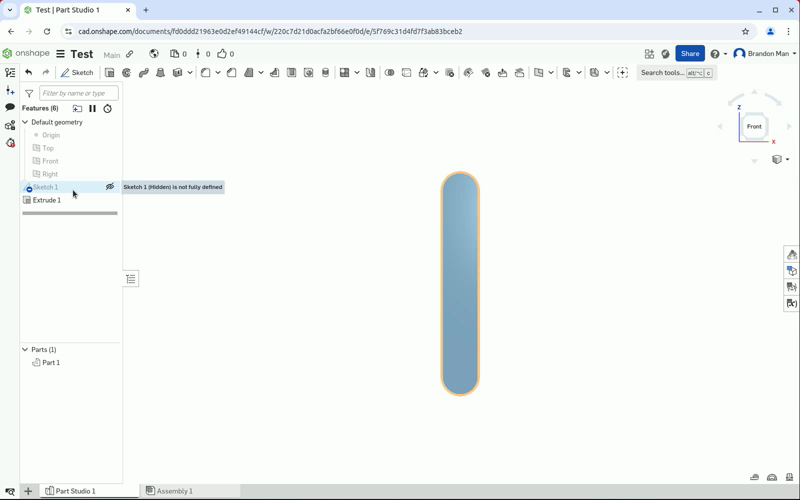
click(73, 189)
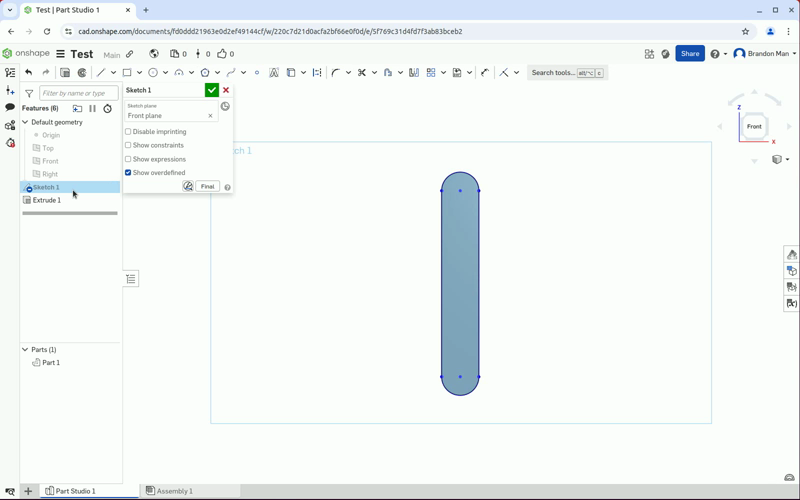
mouse_move(229, 92)
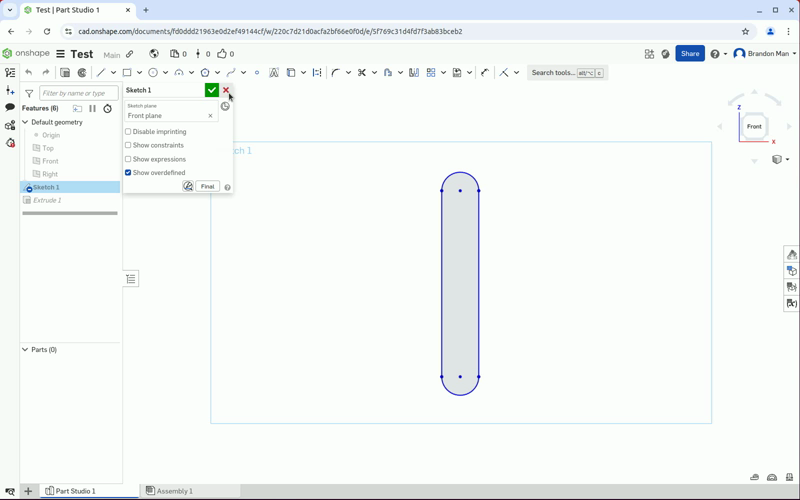
click(229, 92)
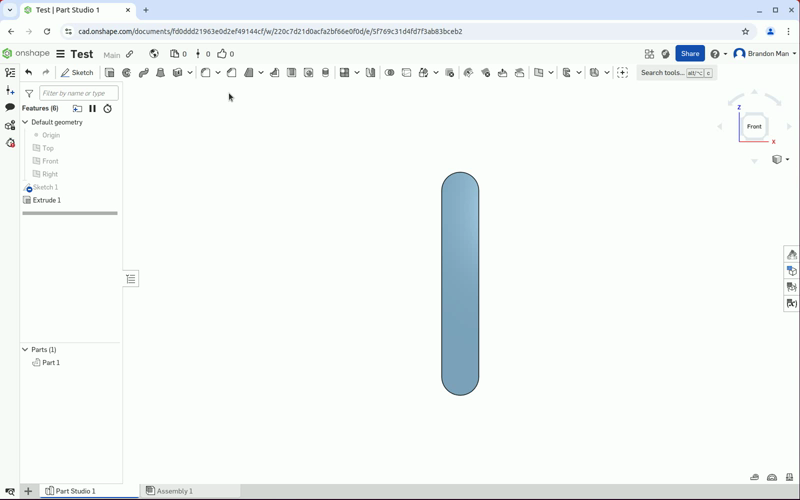
mouse_move(541, 75)
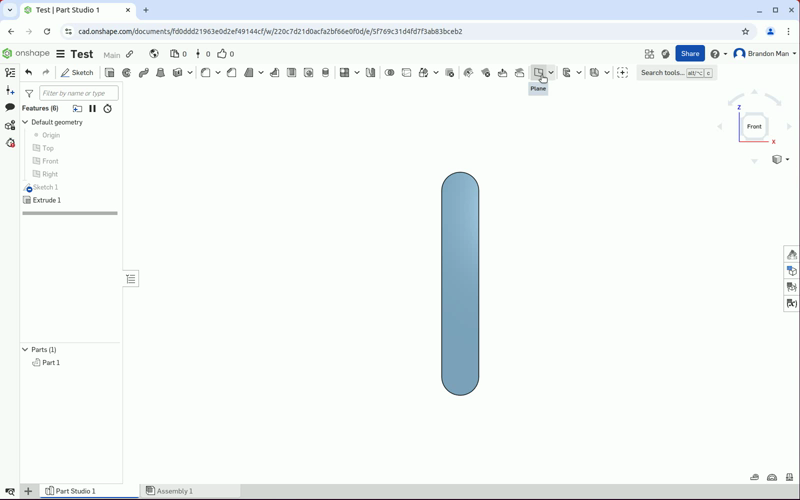
click(541, 75)
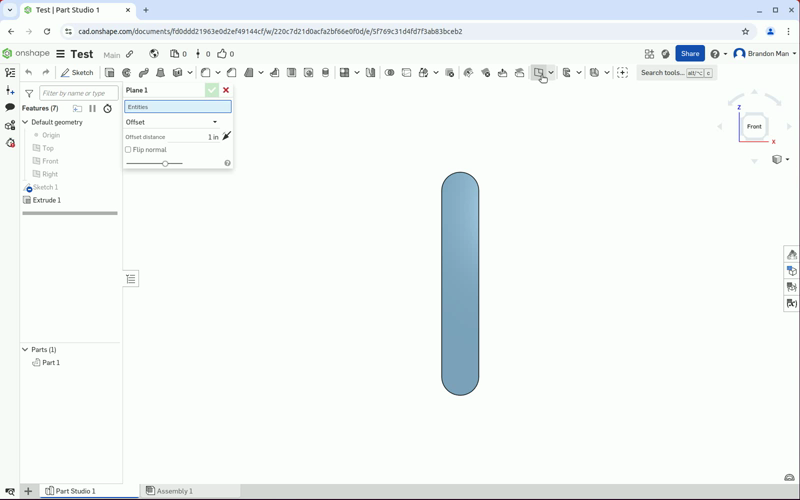
mouse_move(73, 163)
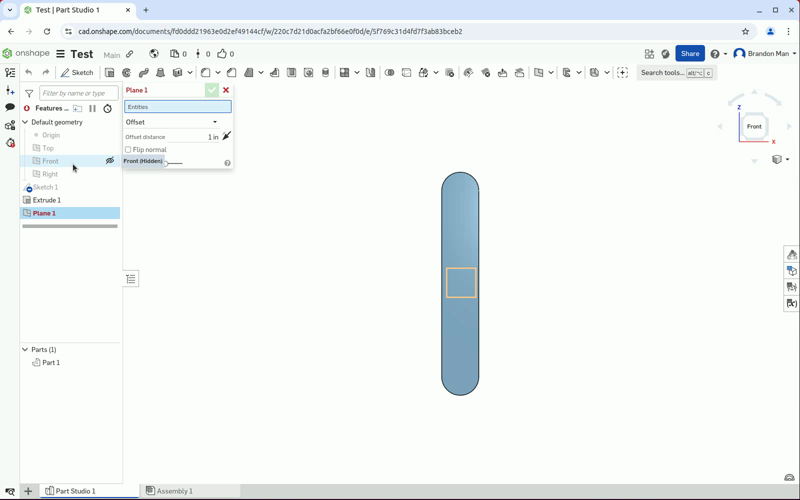
click(73, 163)
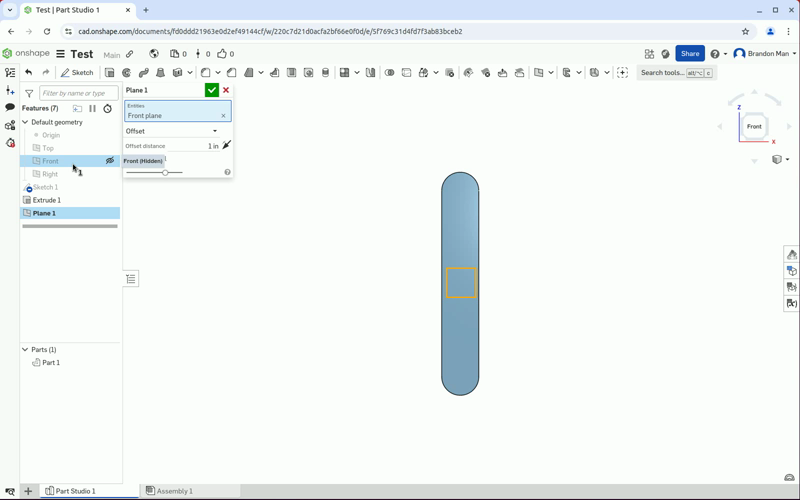
key(tab, 2)
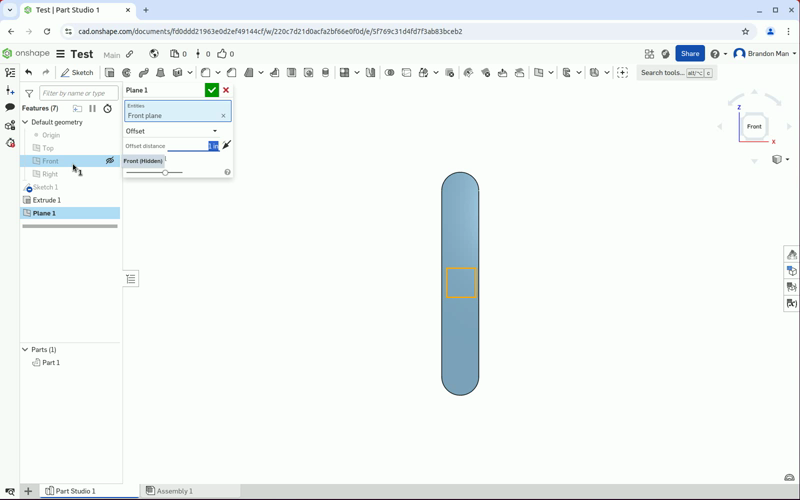
text(1.202)
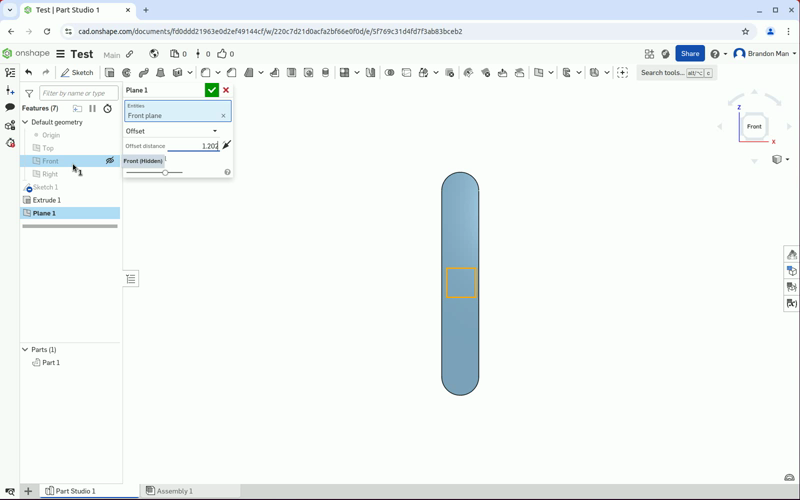
key(enter, 2)
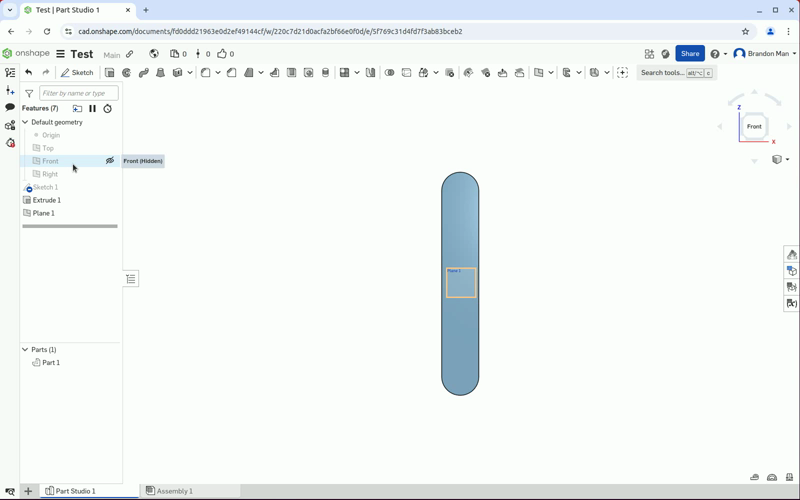
key(shift+s)
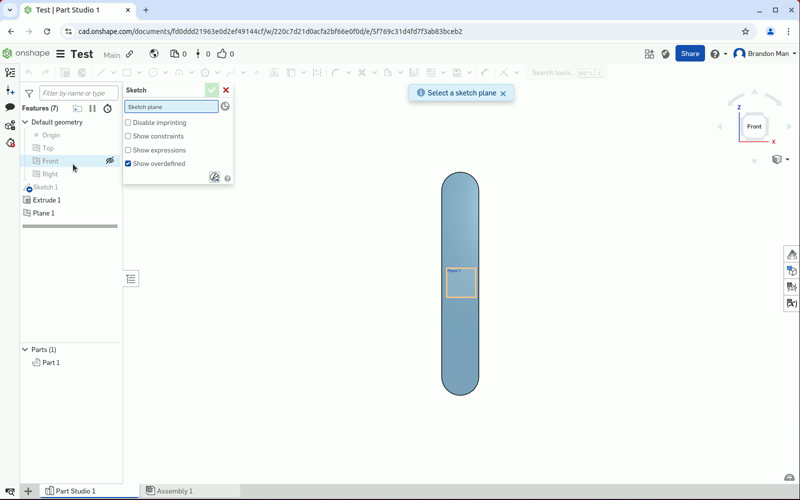
mouse_move(73, 215)
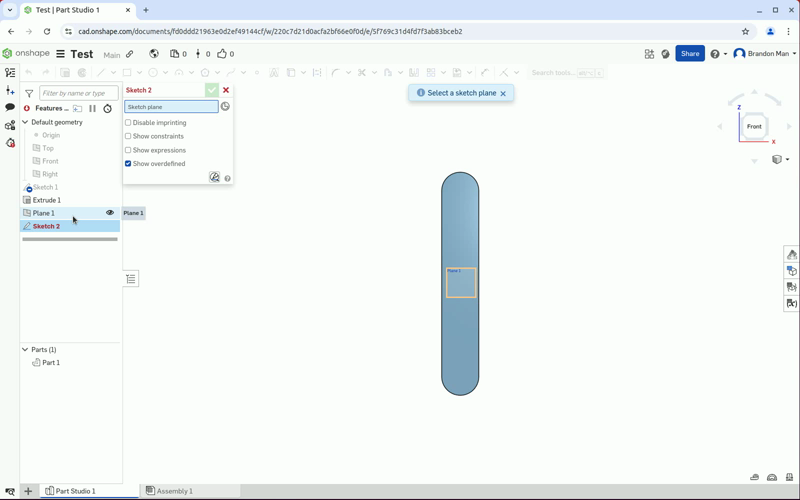
click(73, 215)
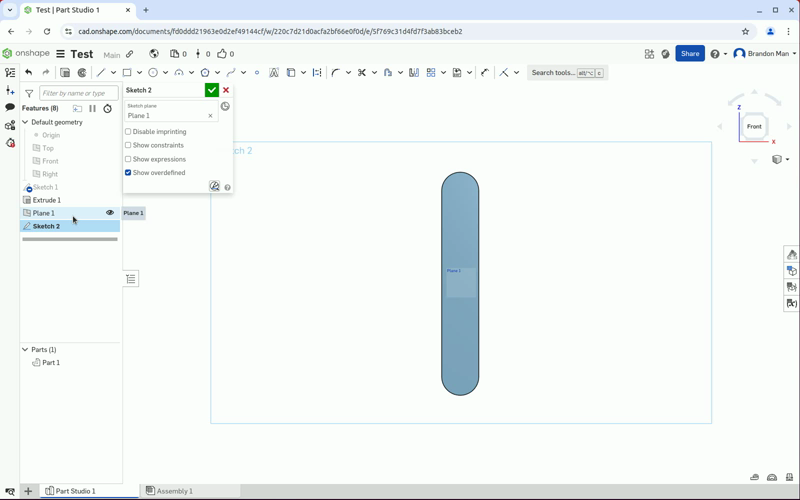
mouse_move(73, 352)
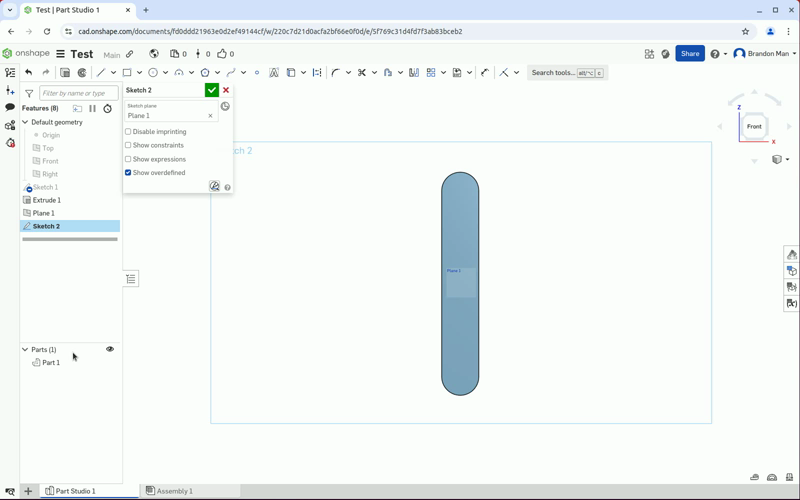
key(y)
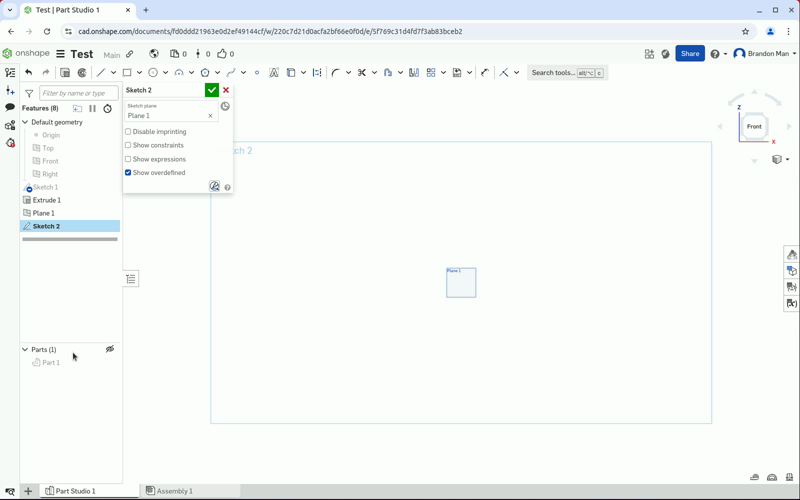
key(c)
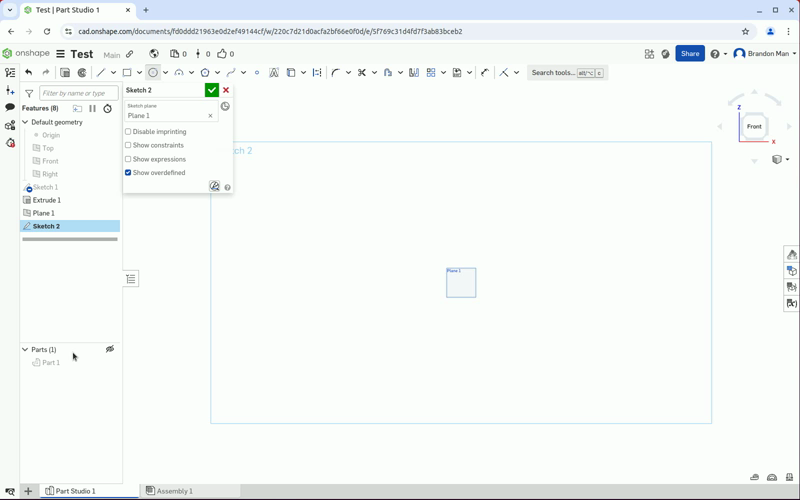
key_down(shift)
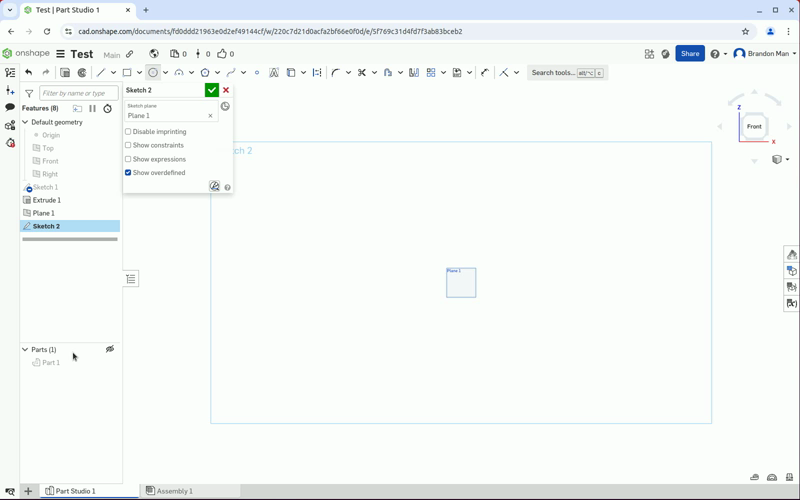
mouse_move(461, 189)
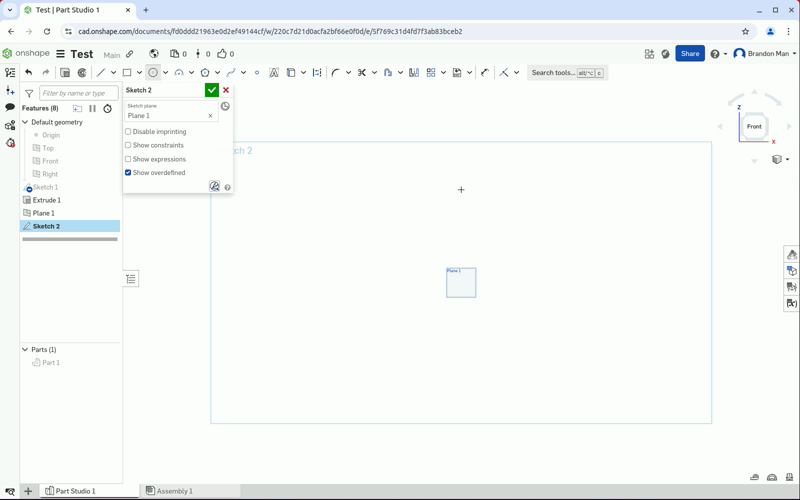
click(461, 189)
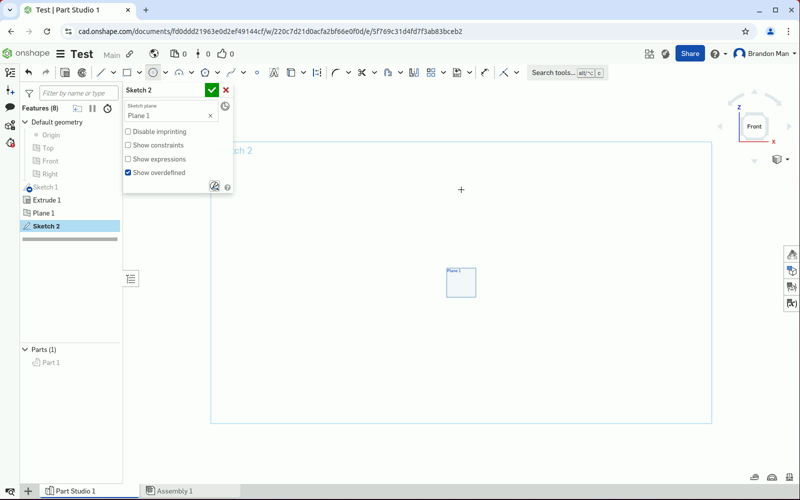
key_up(shift)
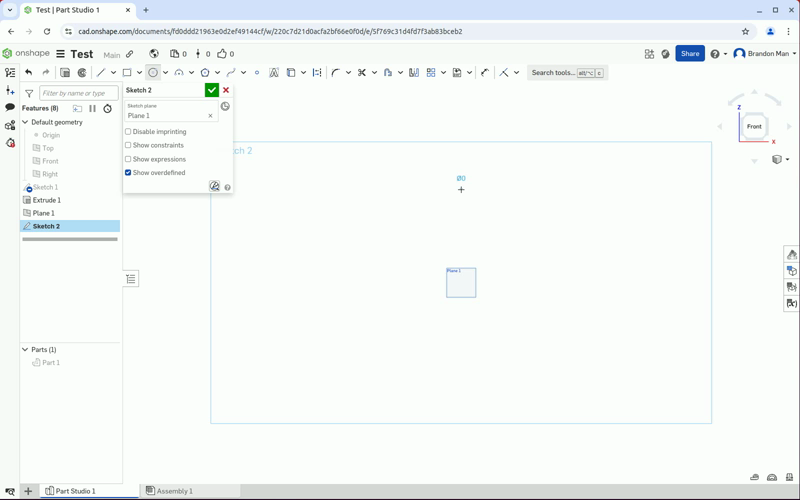
mouse_move(471, 189)
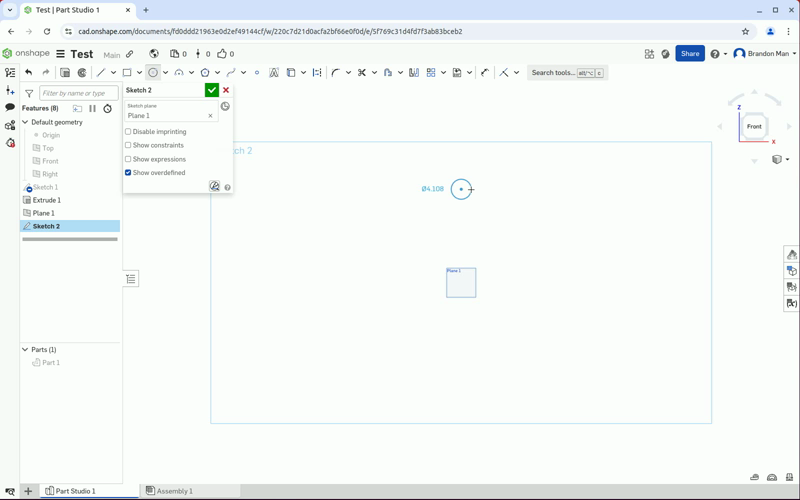
click(471, 189)
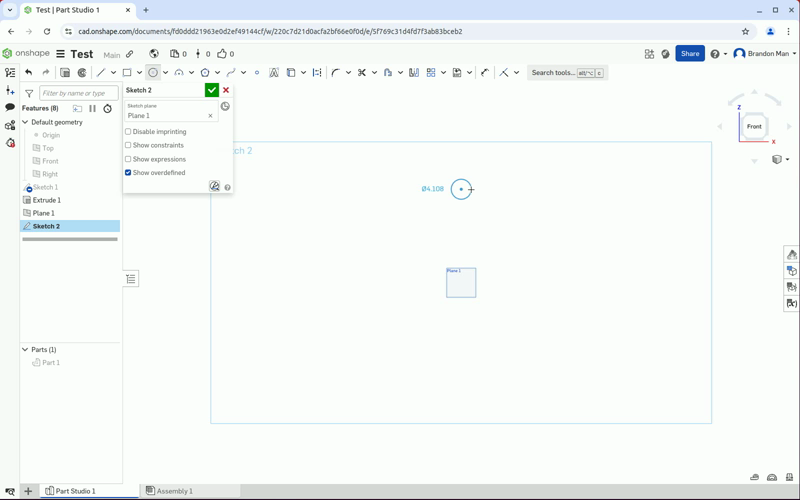
key(esc)
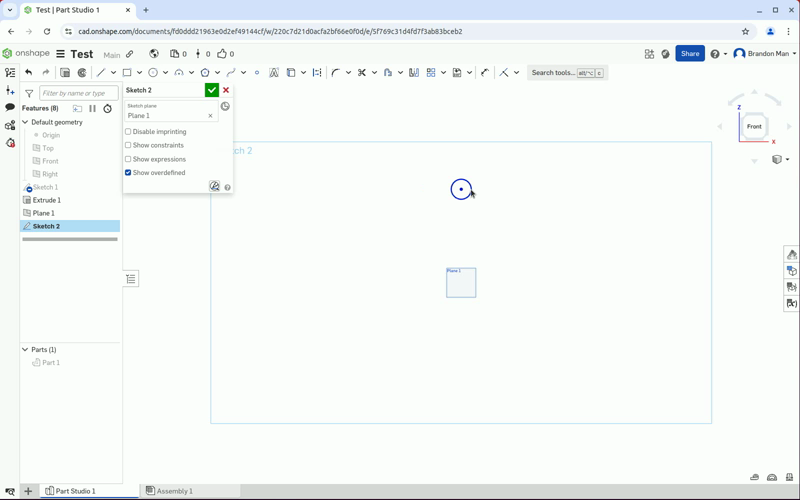
mouse_move(454, 186)
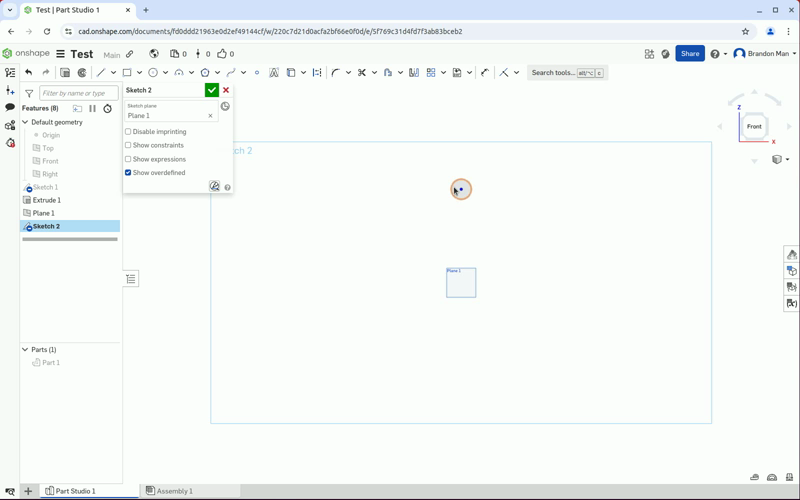
scroll(6)
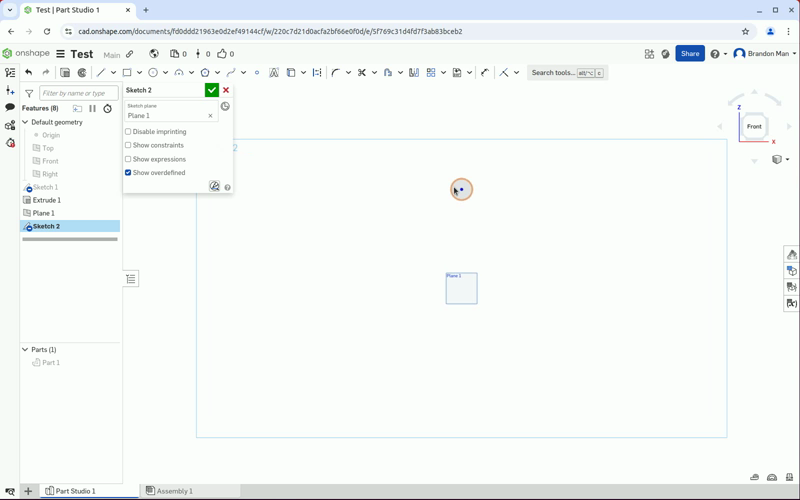
scroll(6)
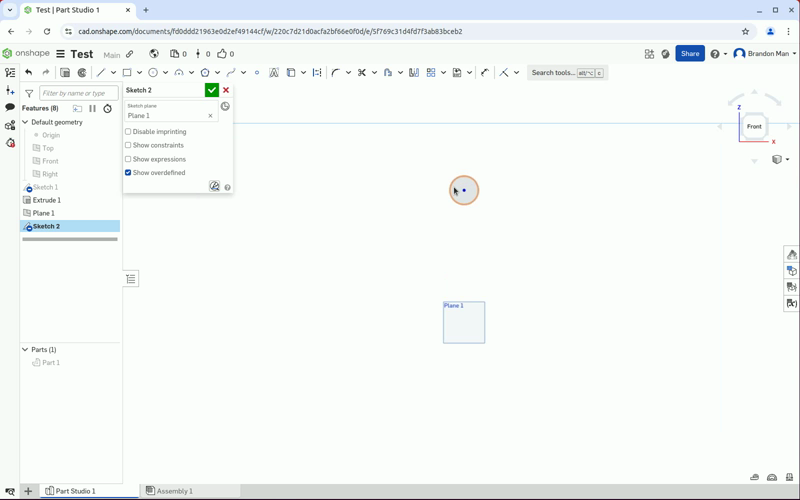
scroll(6)
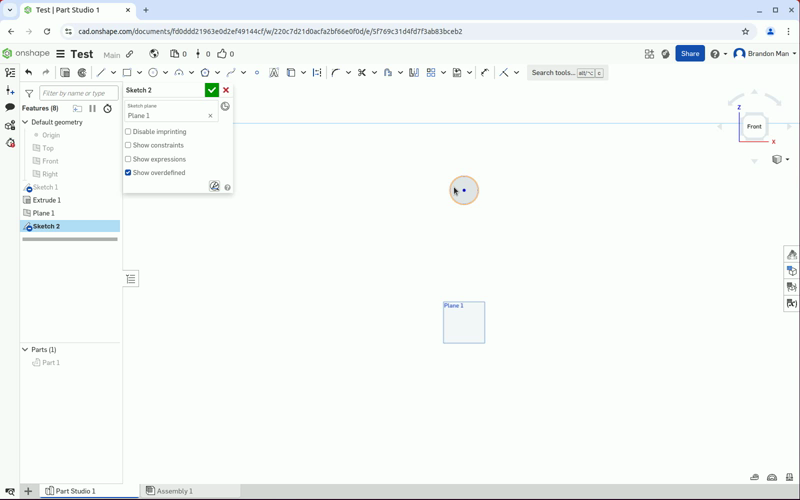
scroll(6)
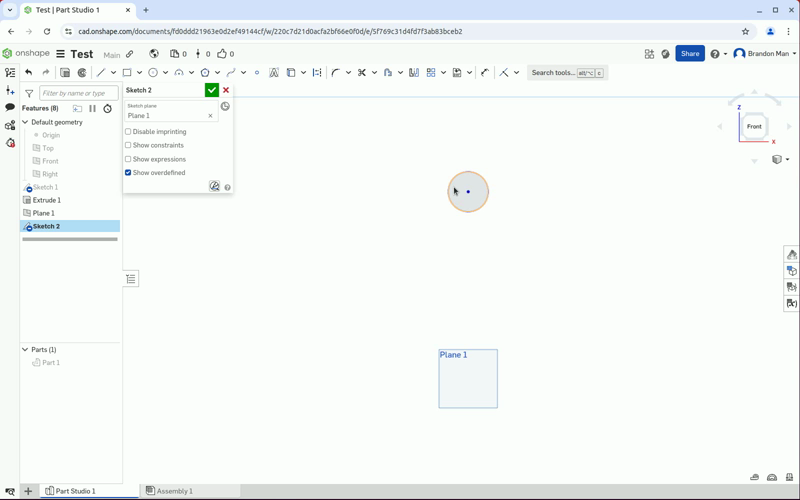
scroll(6)
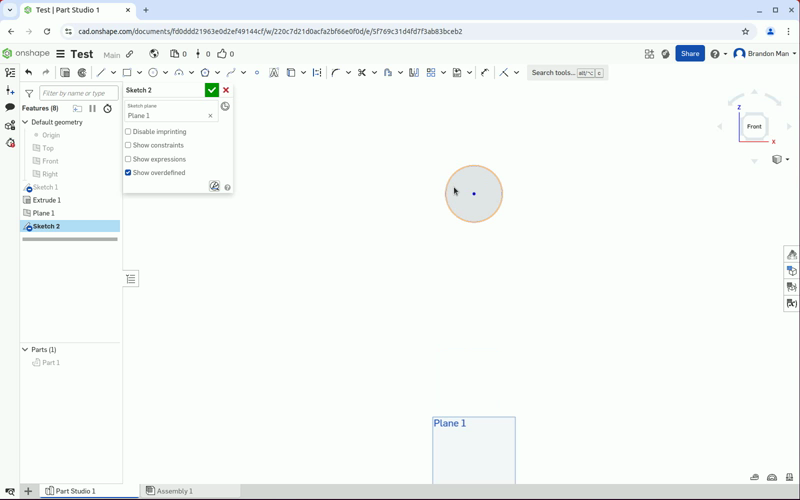
scroll(6)
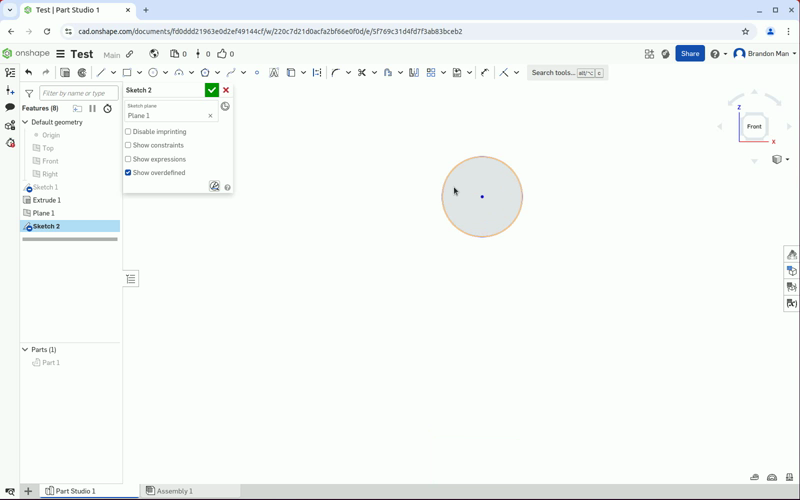
scroll(6)
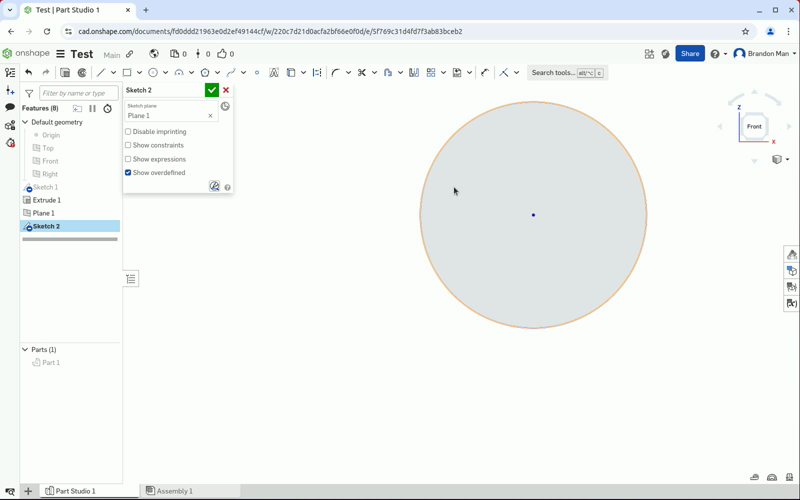
click(454, 186)
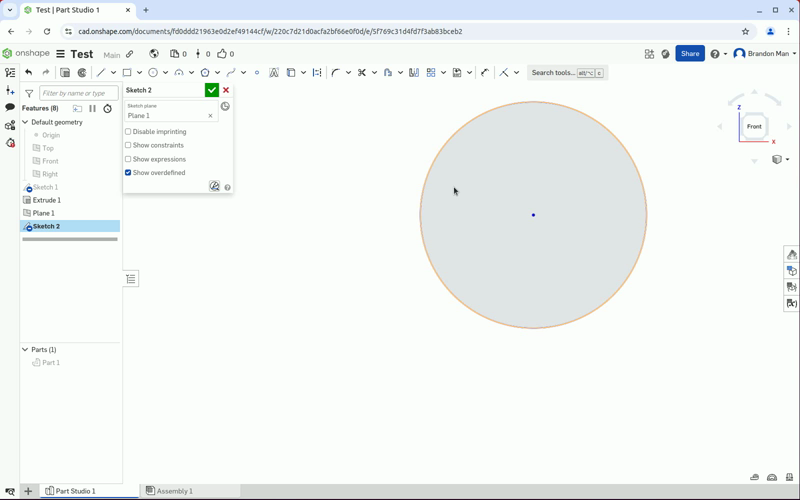
scroll(-6)
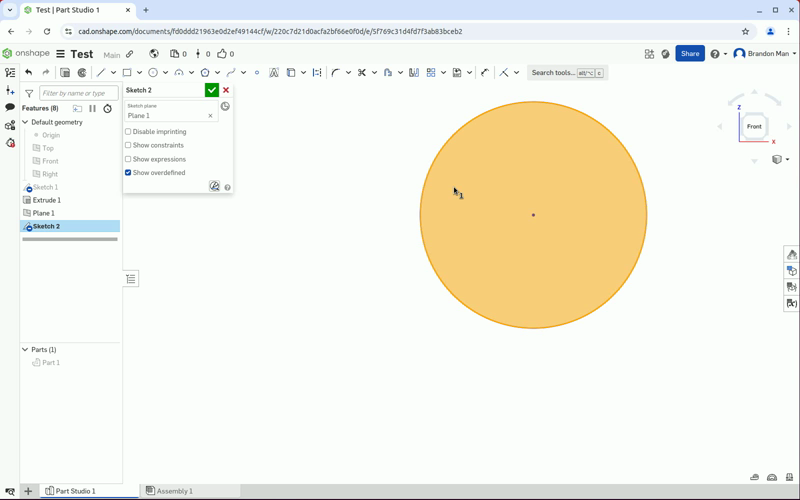
scroll(-6)
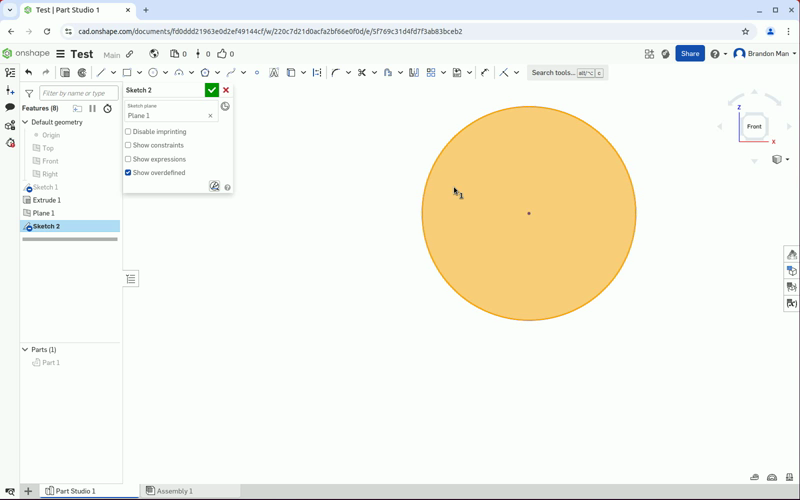
scroll(-6)
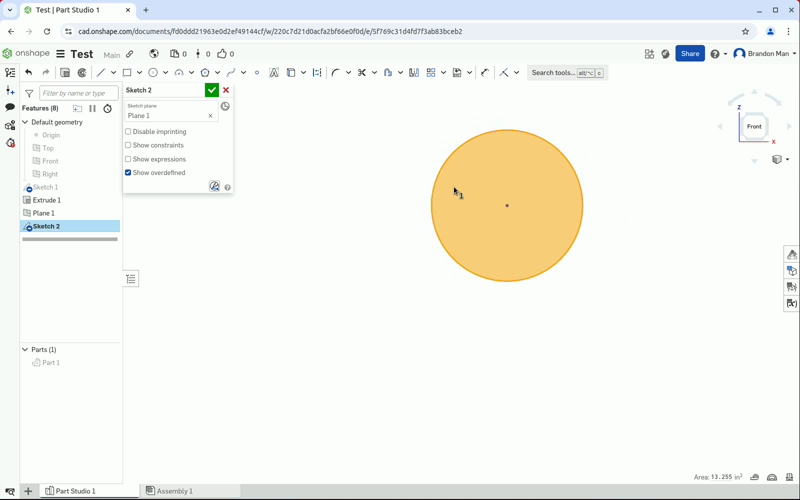
scroll(-6)
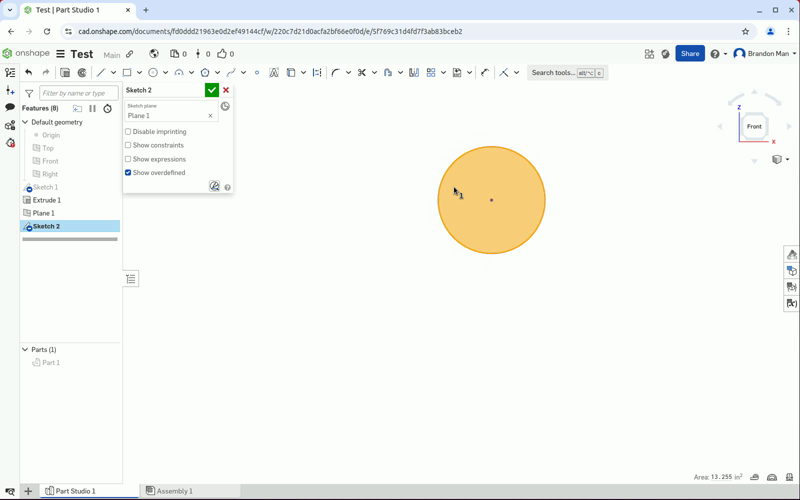
scroll(-6)
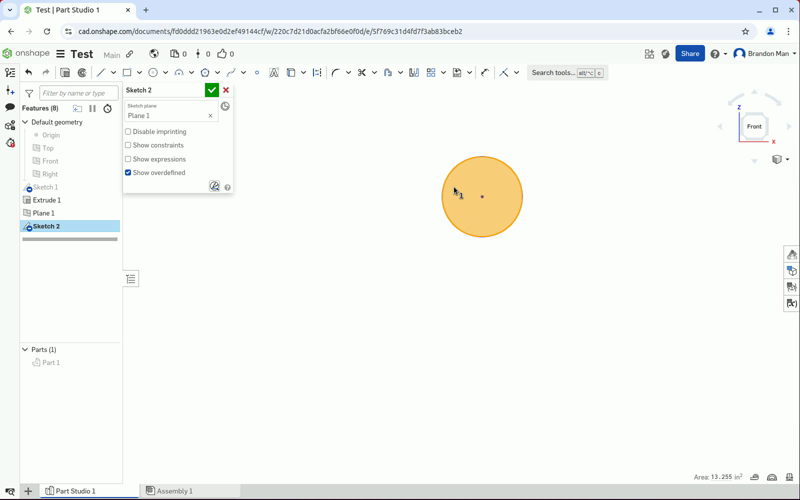
scroll(-6)
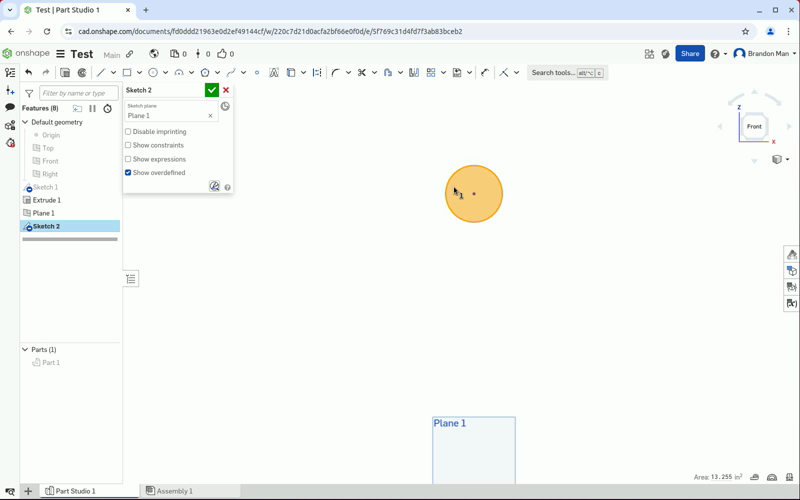
scroll(-6)
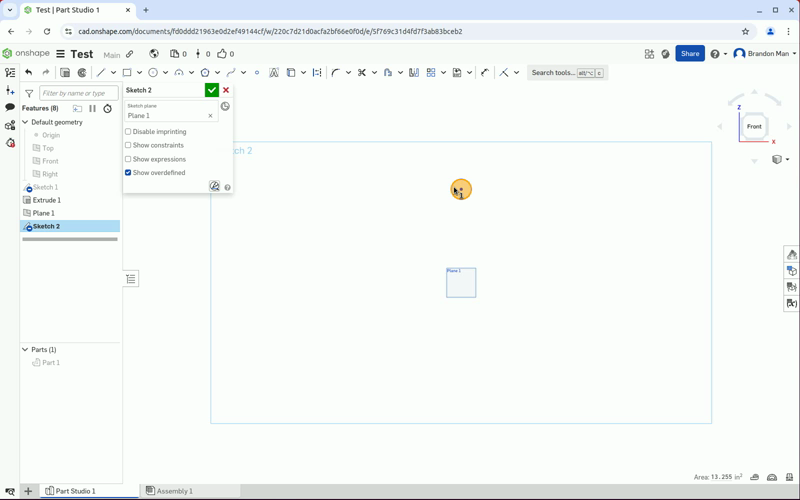
mouse_move(73, 352)
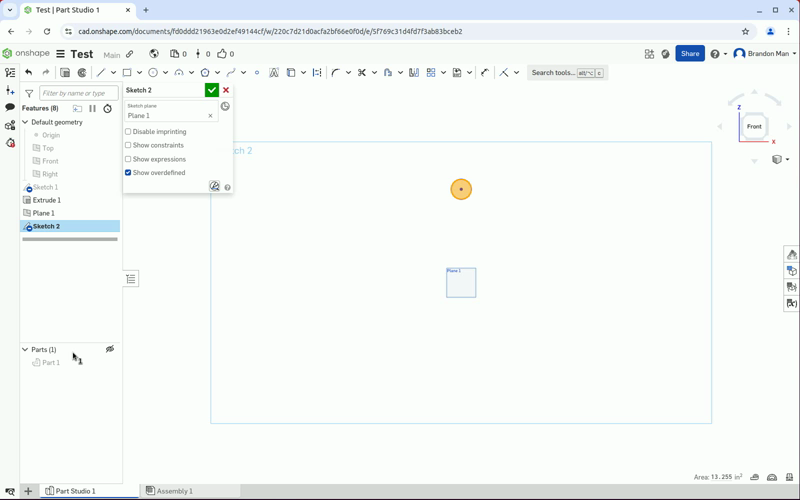
key(shift+y)
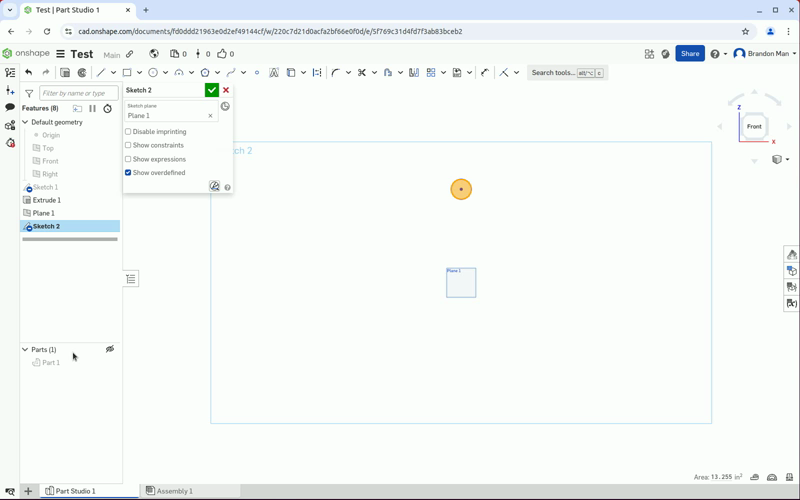
key(shift+e)
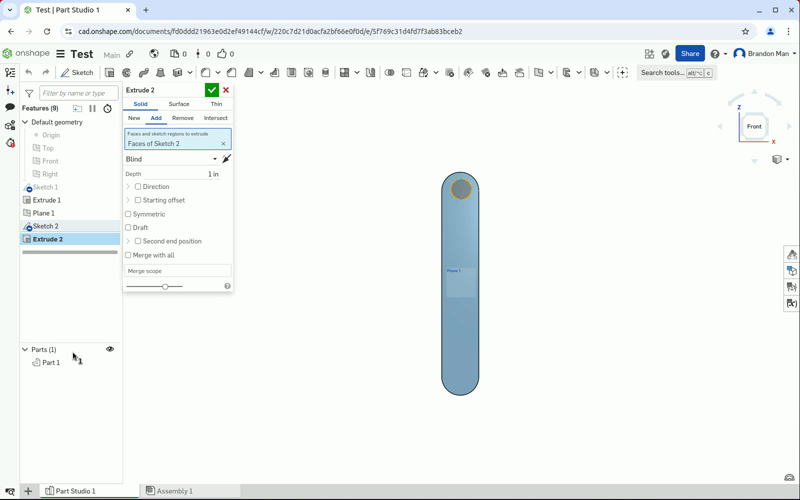
mouse_move(143, 106)
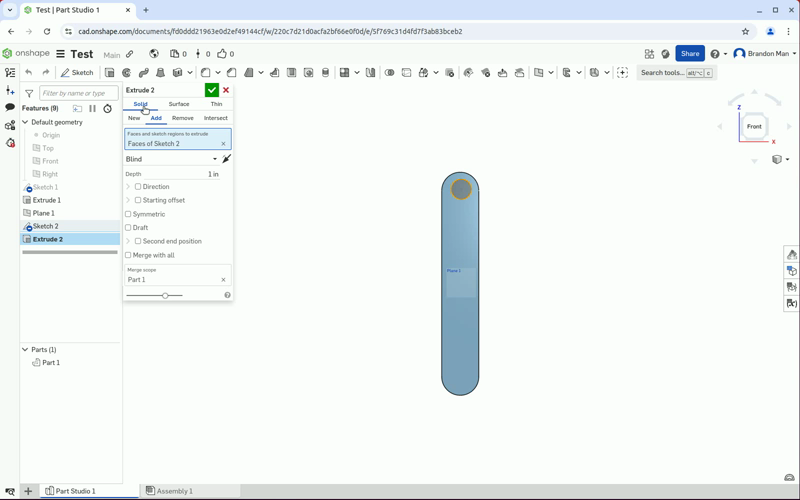
click(143, 106)
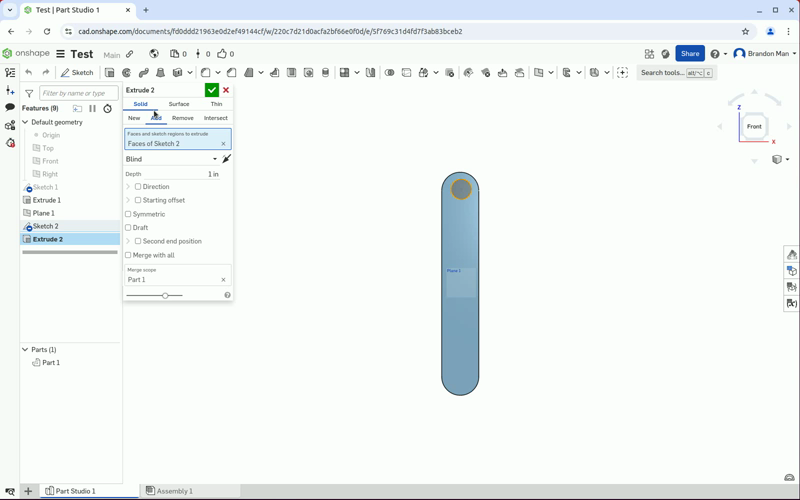
mouse_move(186, 120)
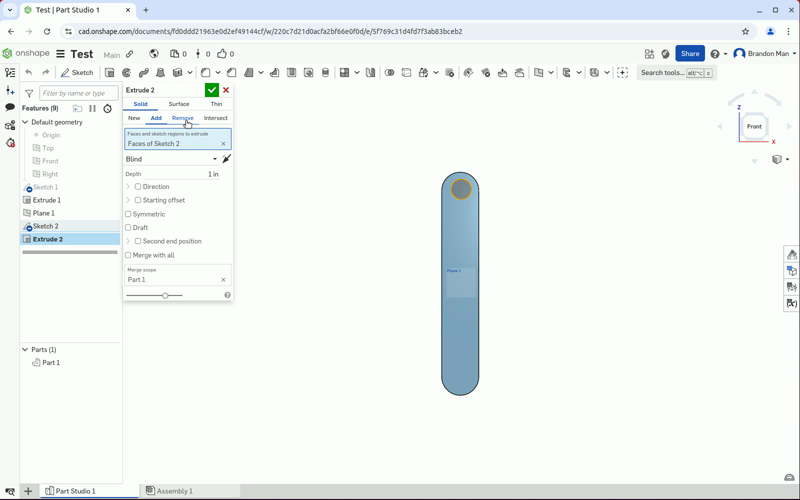
click(186, 120)
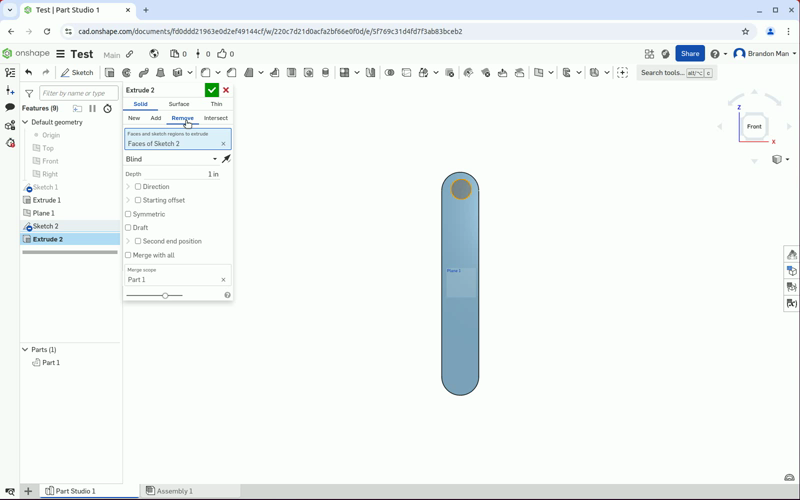
key(tab, 4)
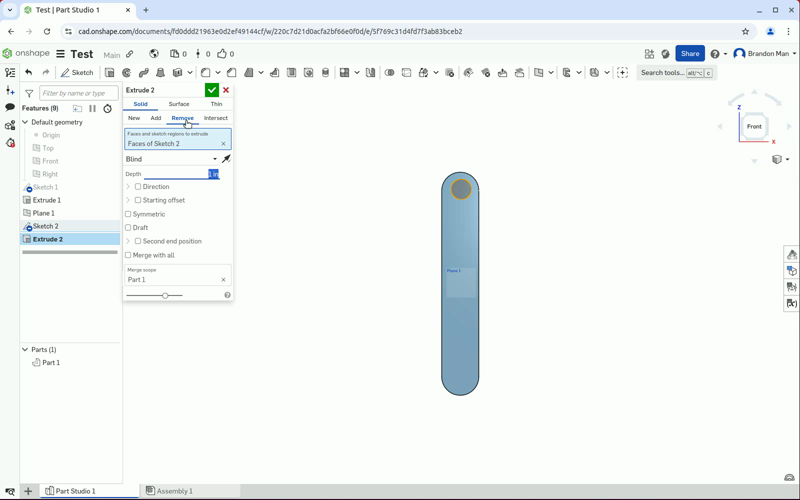
text(6.499)
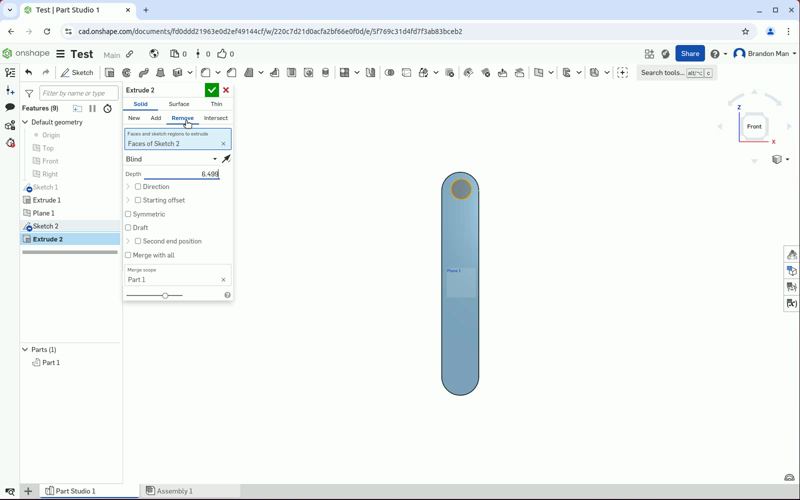
key(tab, 6)
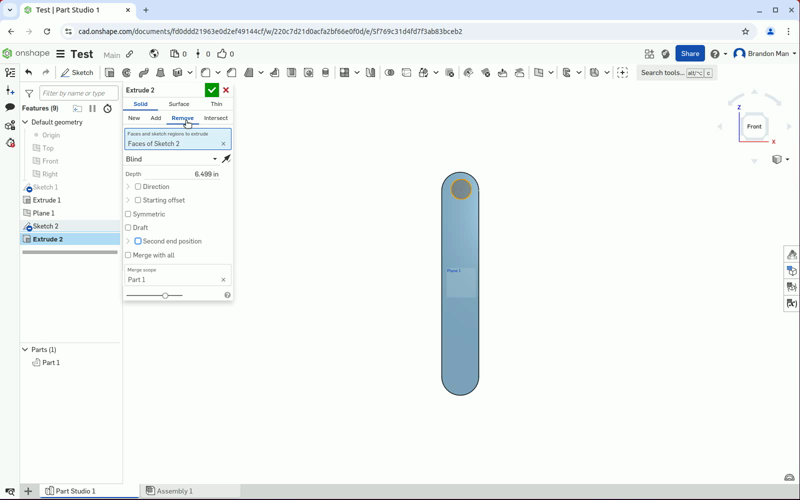
key(space)
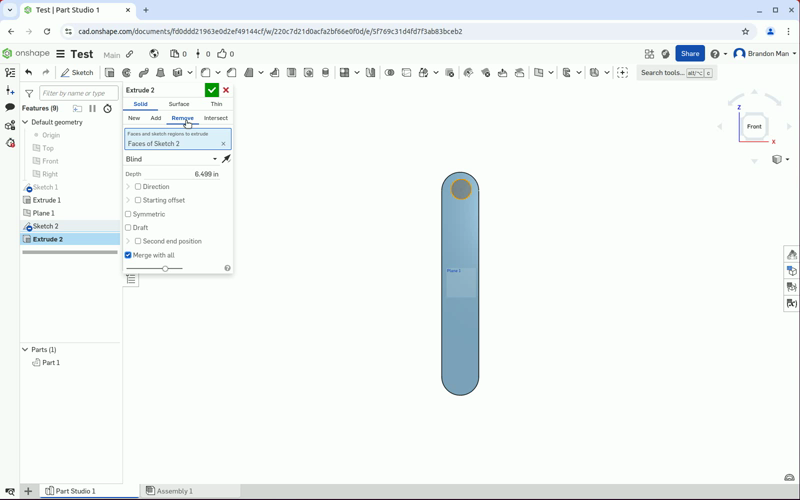
key(enter)
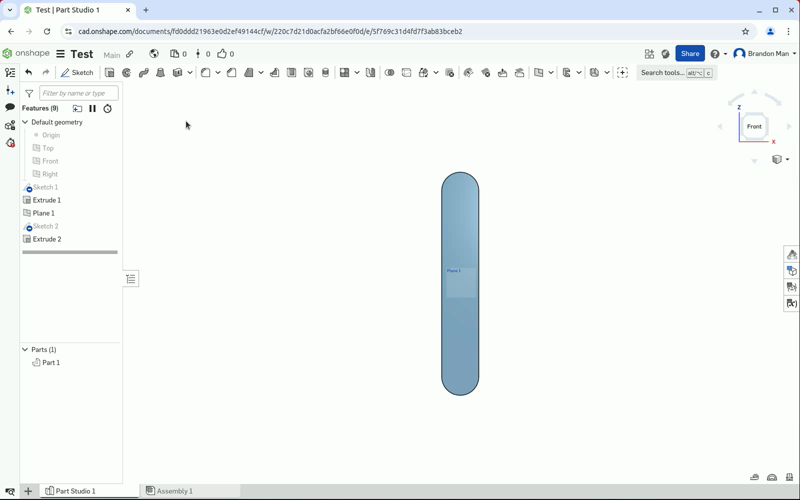
key(shift+h)
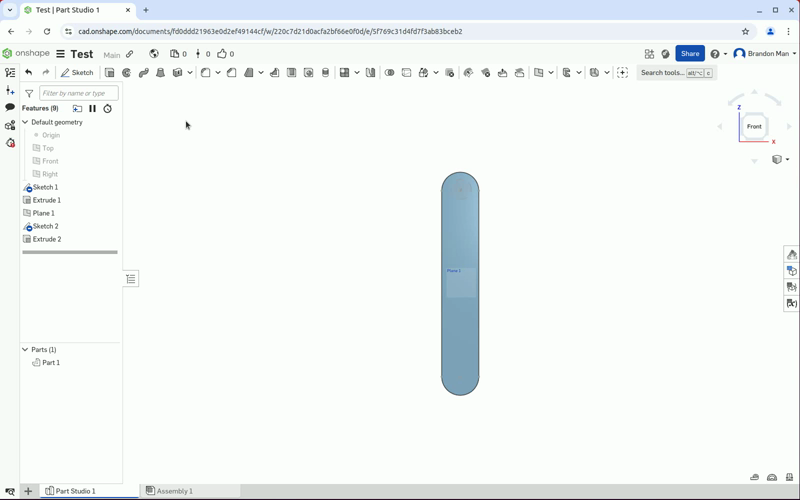
key(shift+h)
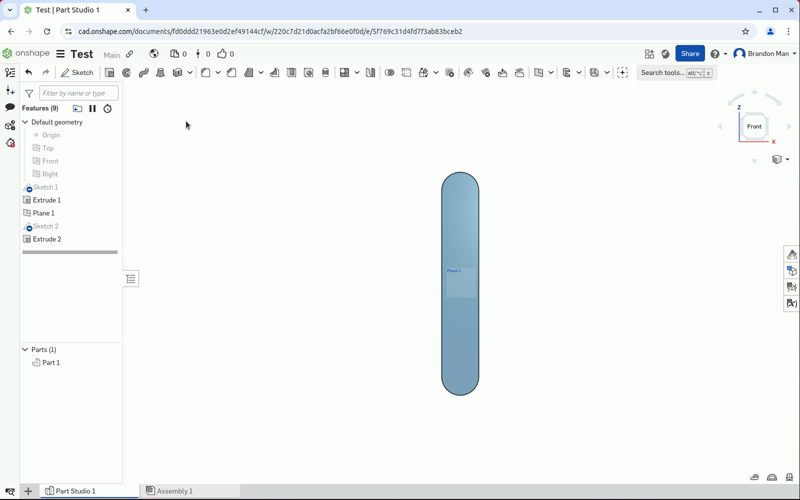
mouse_move(73, 189)
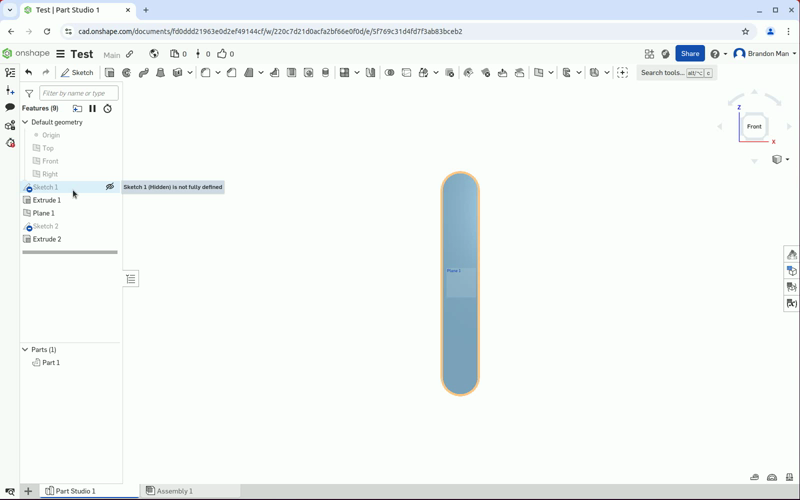
click(73, 189)
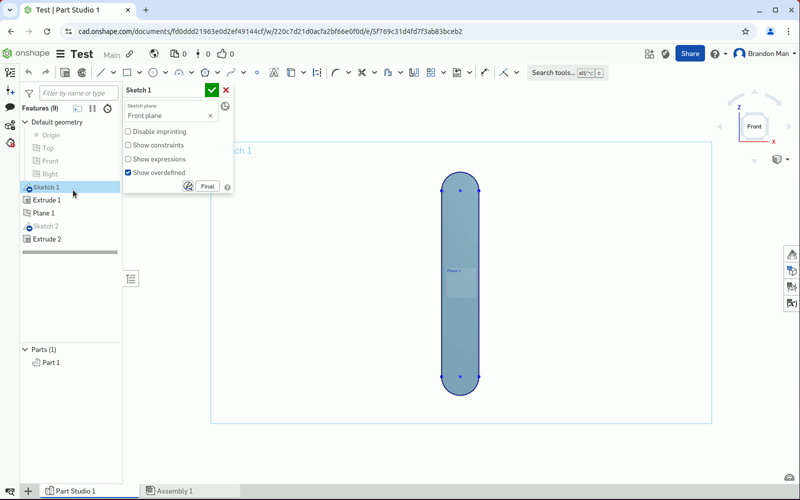
mouse_move(229, 92)
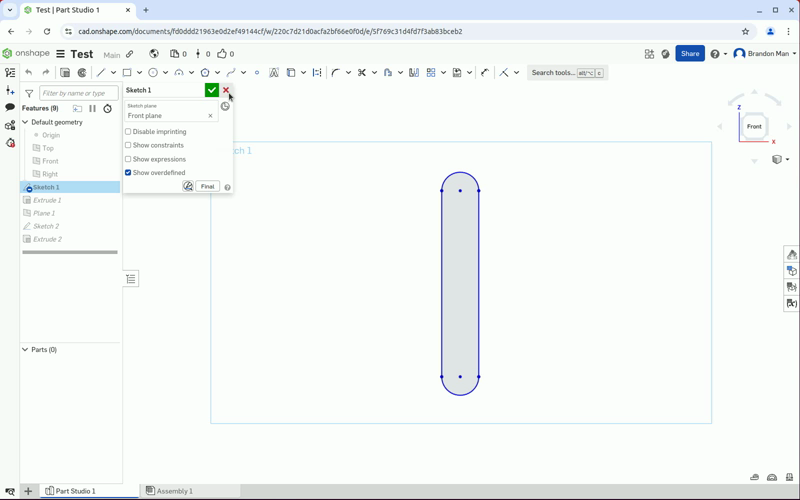
click(229, 92)
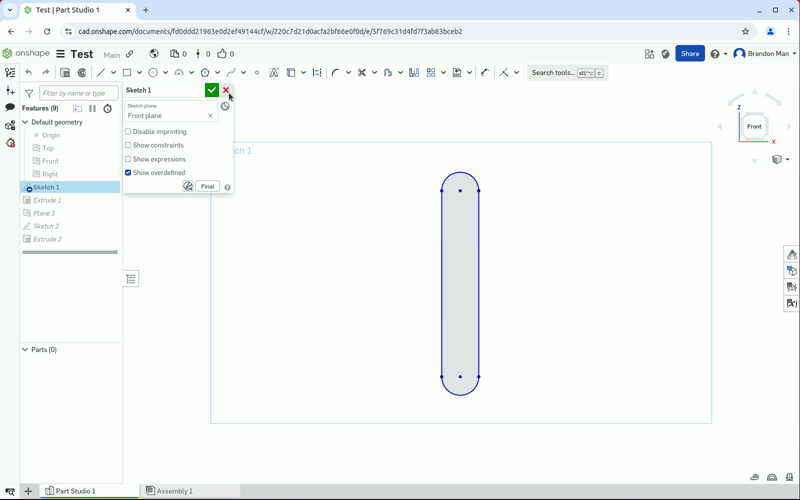
key(shift+s)
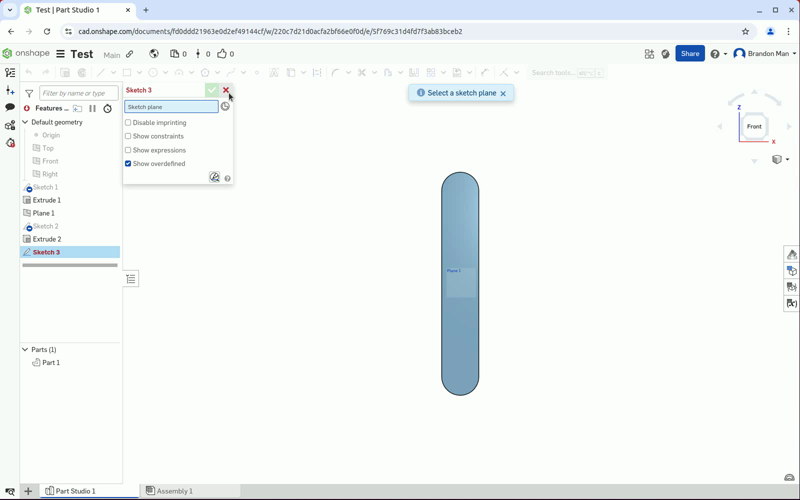
mouse_move(73, 215)
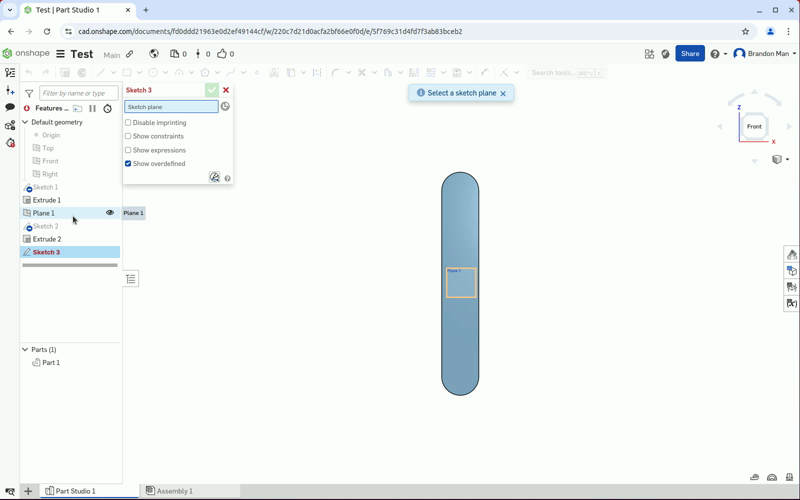
click(73, 215)
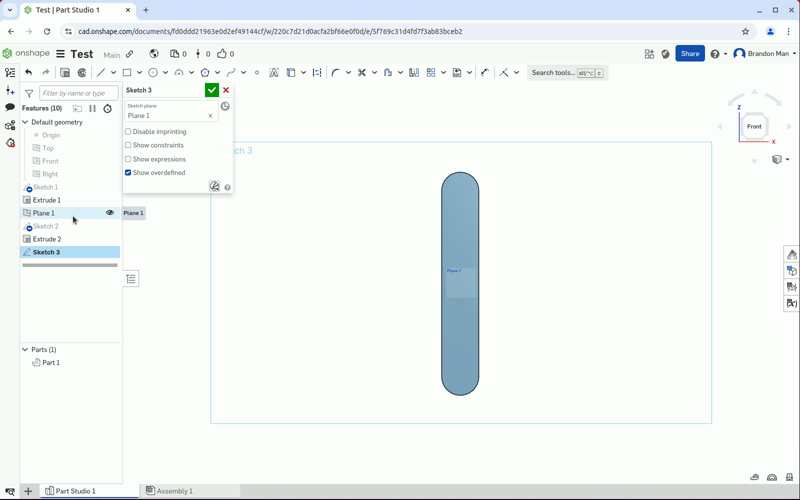
mouse_move(73, 352)
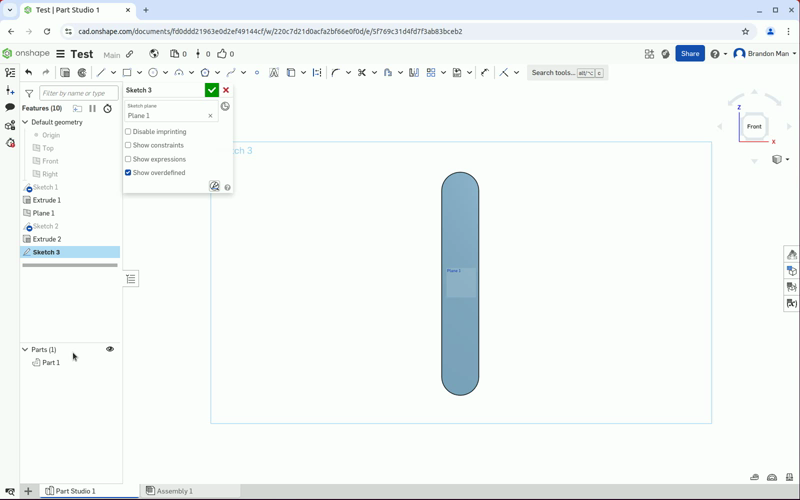
key(y)
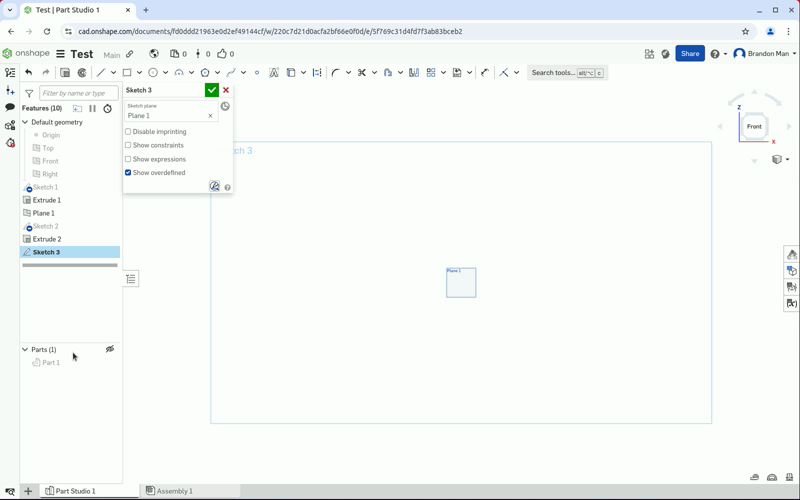
key(c)
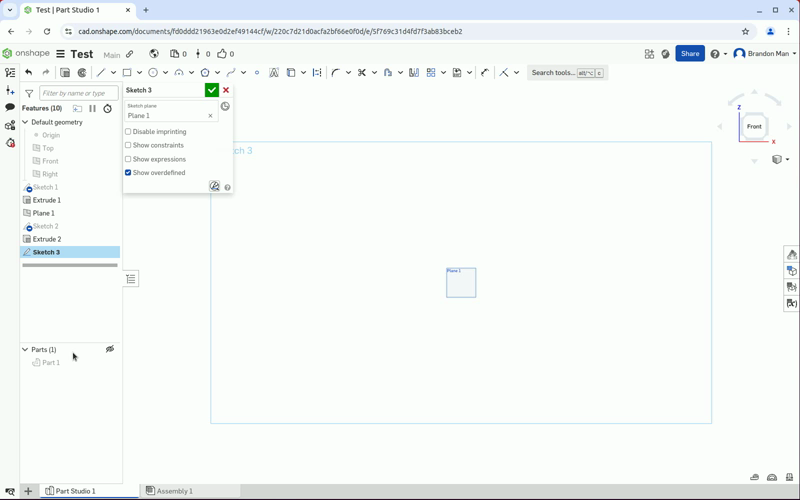
key_down(shift)
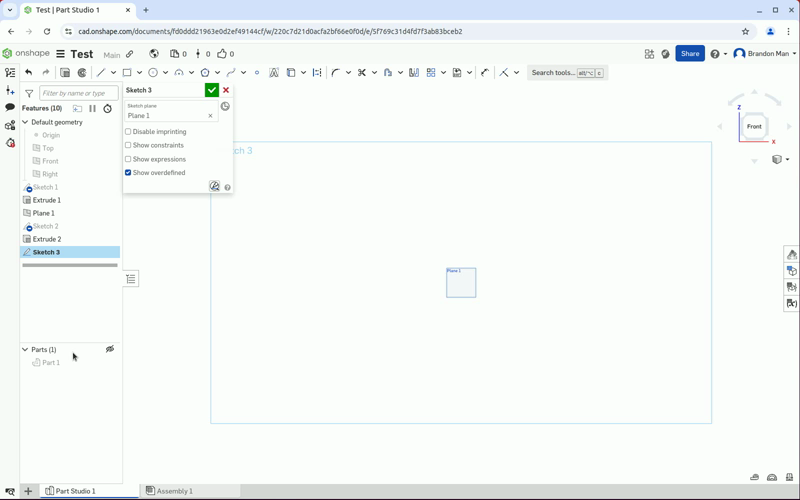
mouse_move(461, 376)
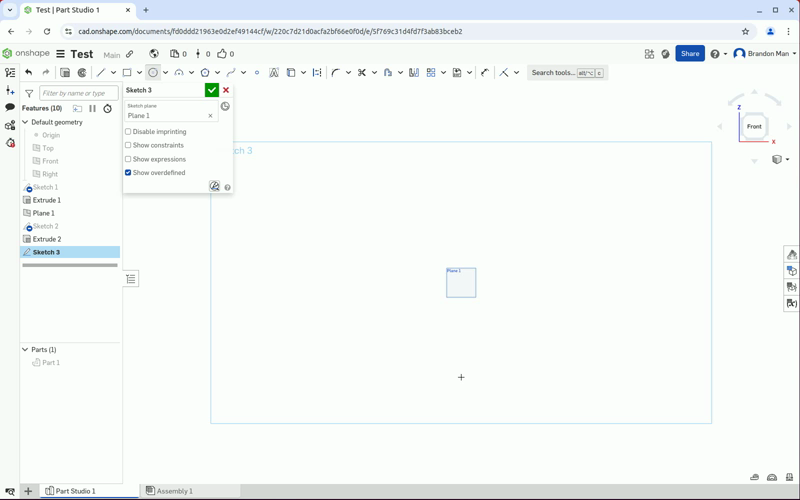
click(461, 376)
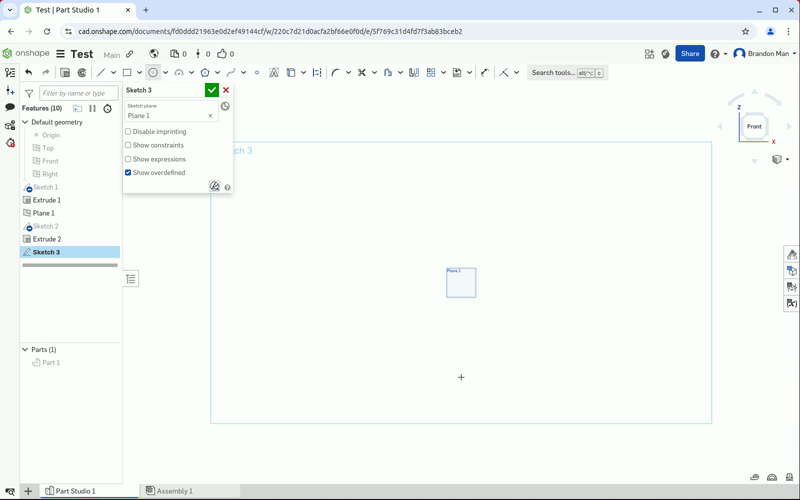
key_up(shift)
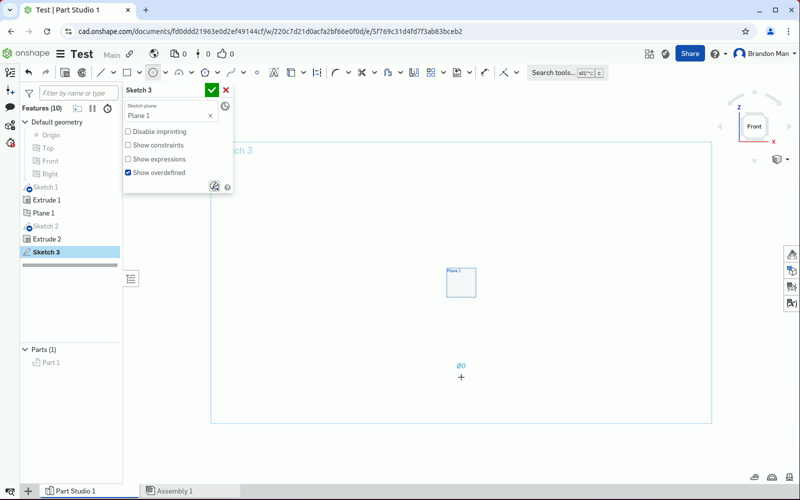
mouse_move(471, 376)
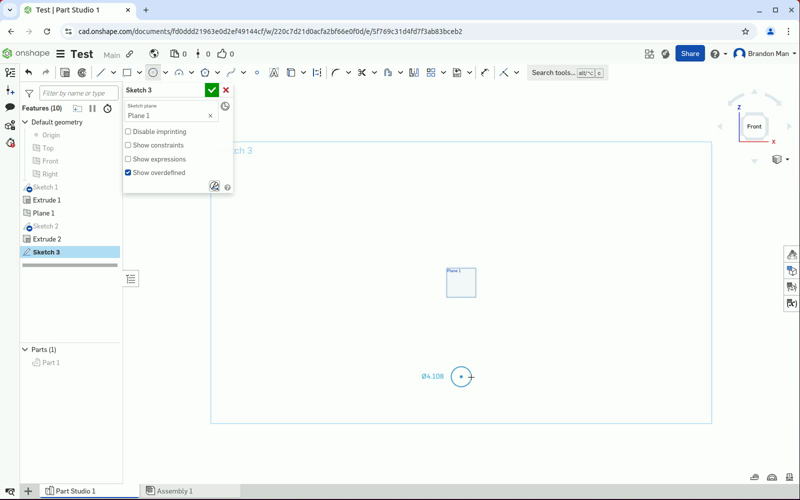
click(471, 376)
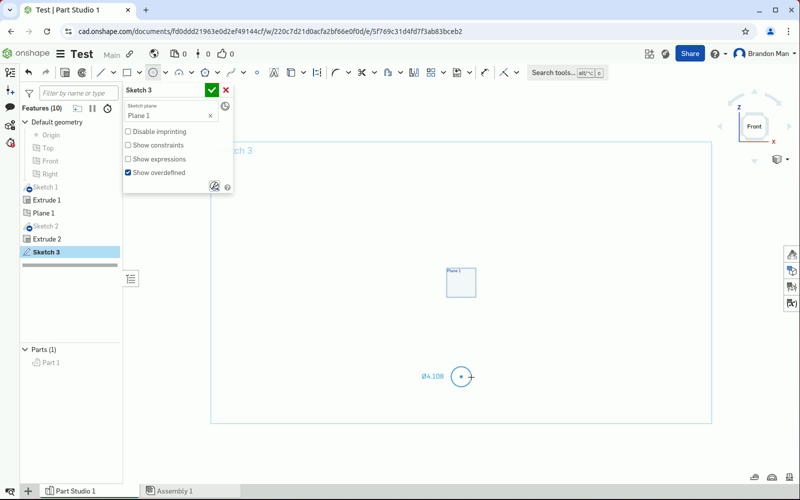
key(esc)
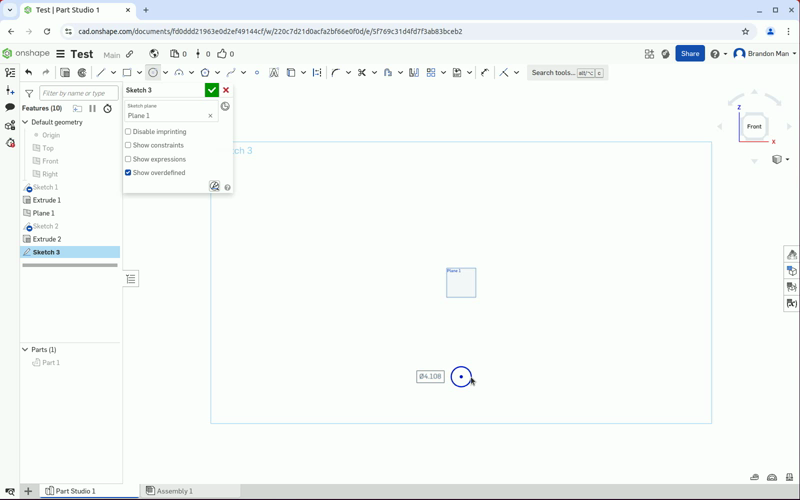
mouse_move(464, 380)
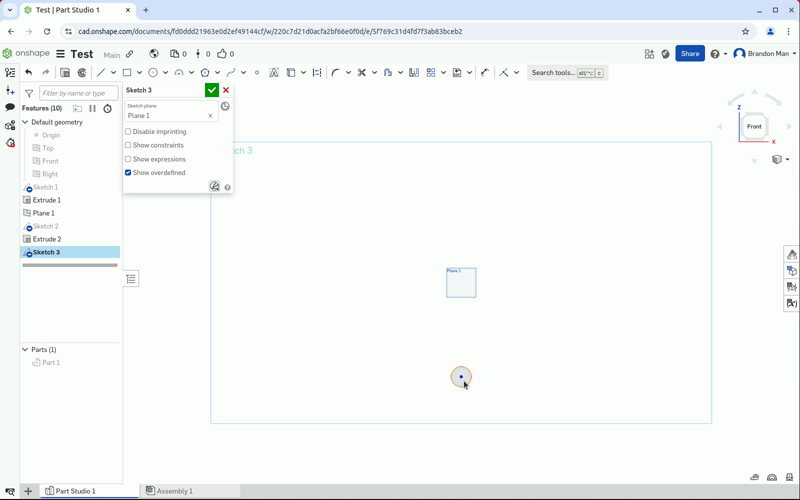
scroll(6)
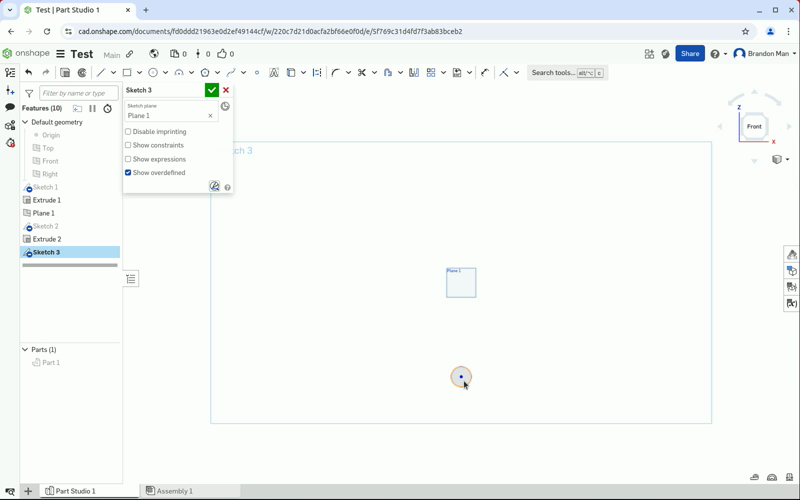
scroll(6)
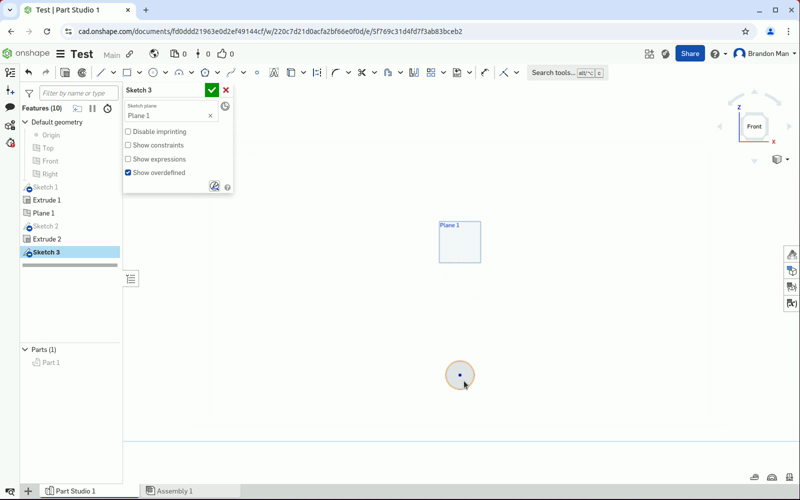
scroll(6)
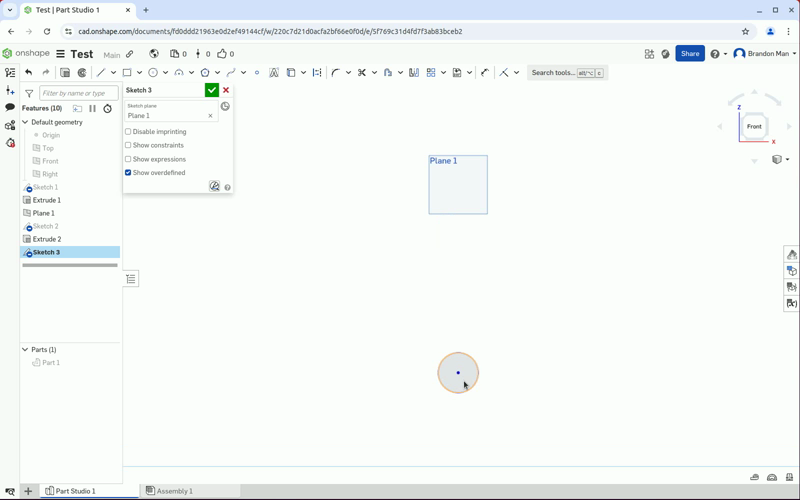
scroll(6)
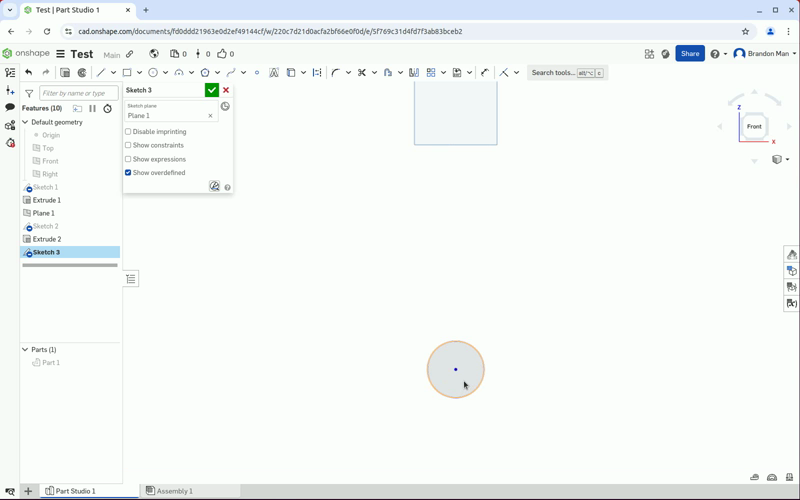
scroll(6)
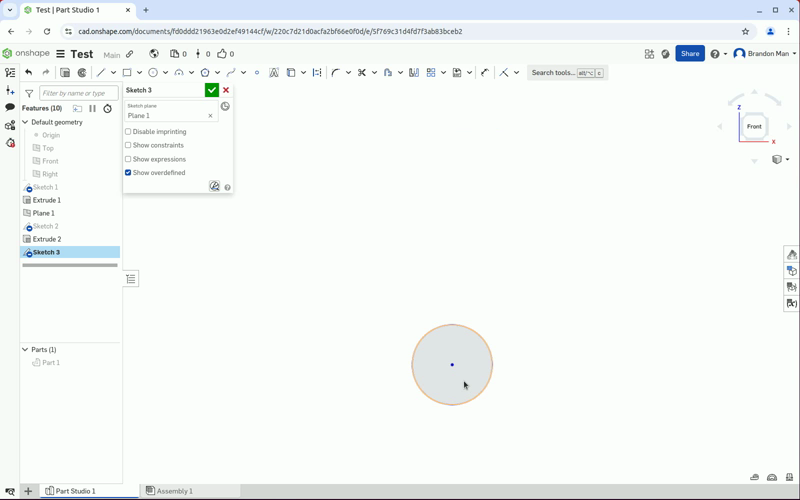
scroll(6)
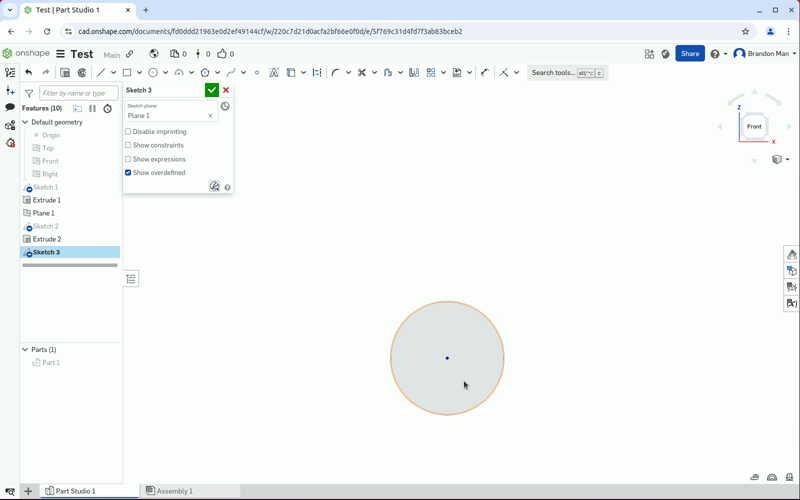
scroll(6)
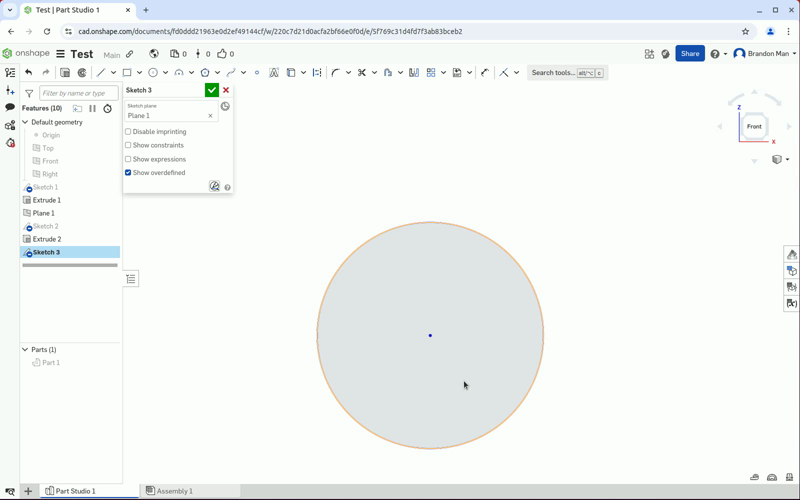
click(464, 380)
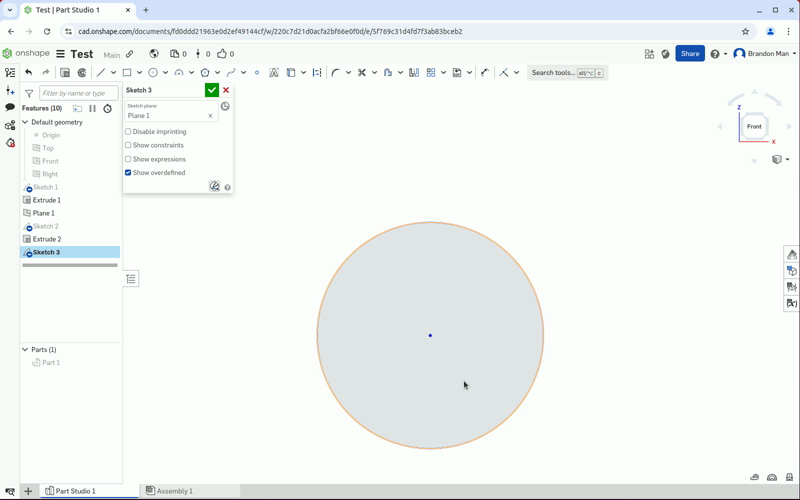
scroll(-6)
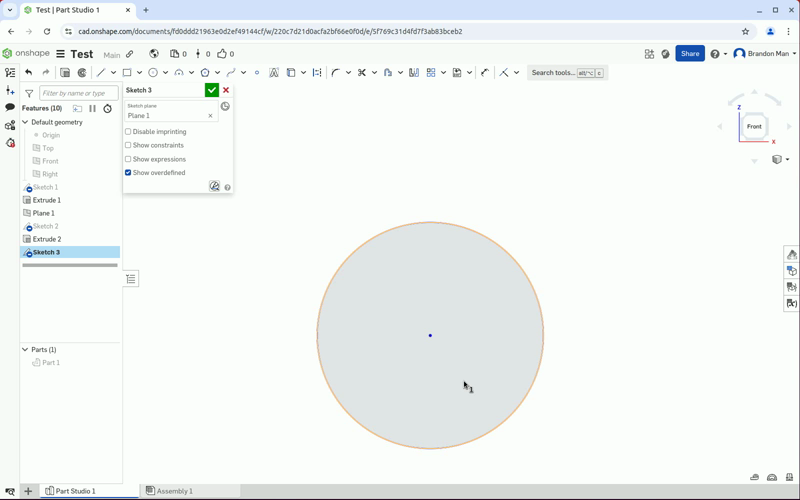
scroll(-6)
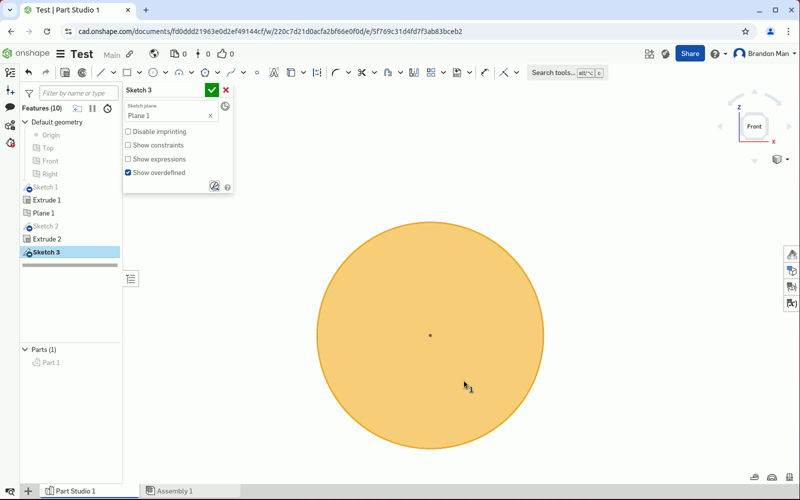
scroll(-6)
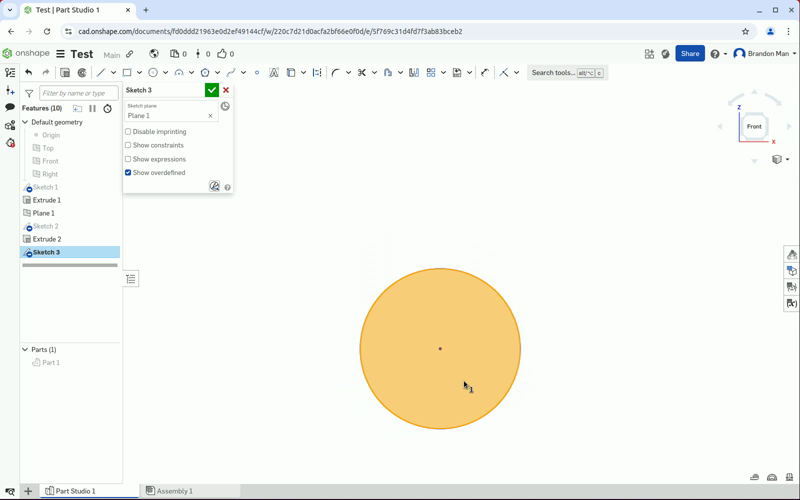
scroll(-6)
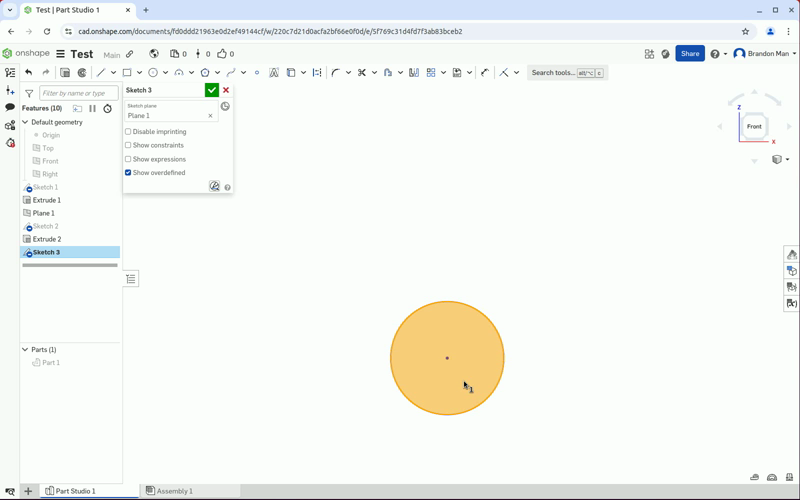
scroll(-6)
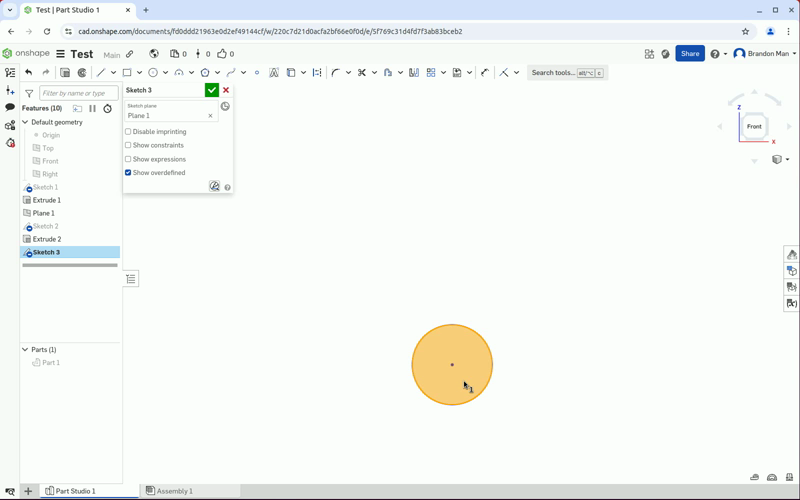
scroll(-6)
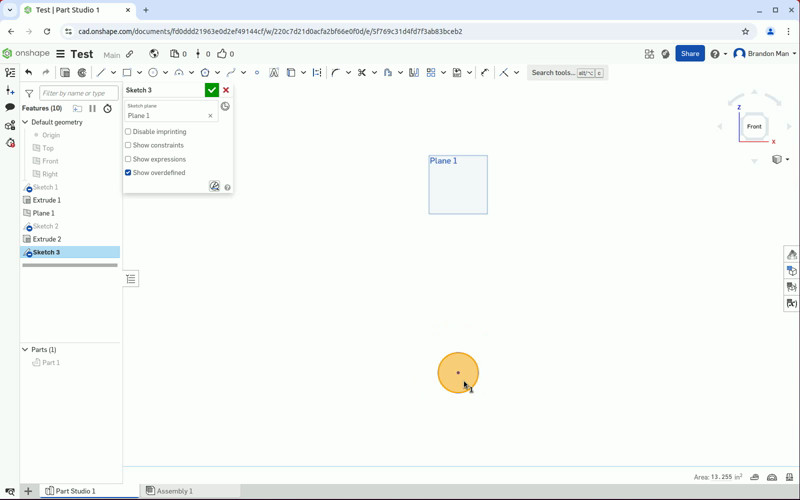
scroll(-6)
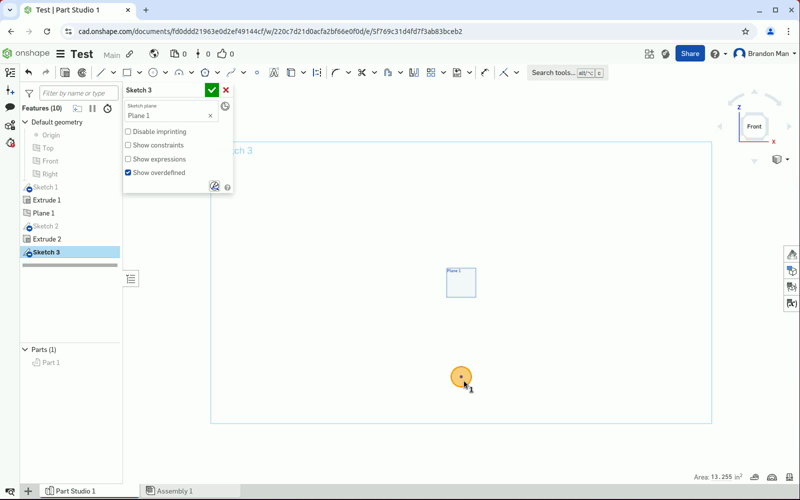
mouse_move(73, 352)
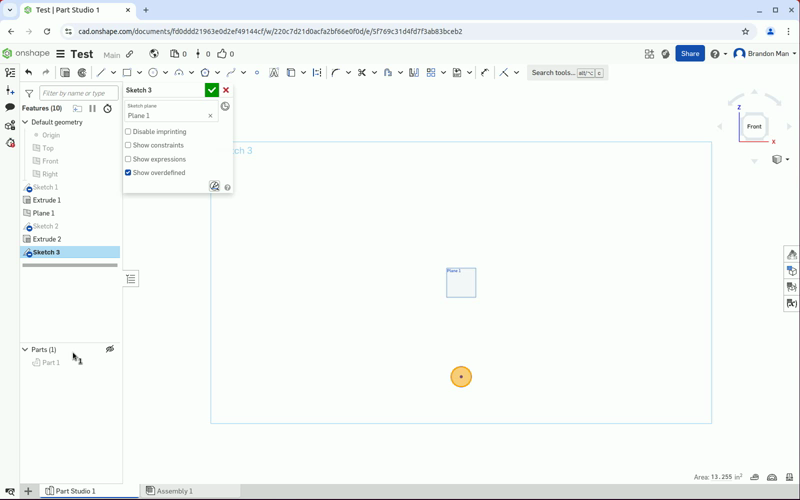
key(shift+y)
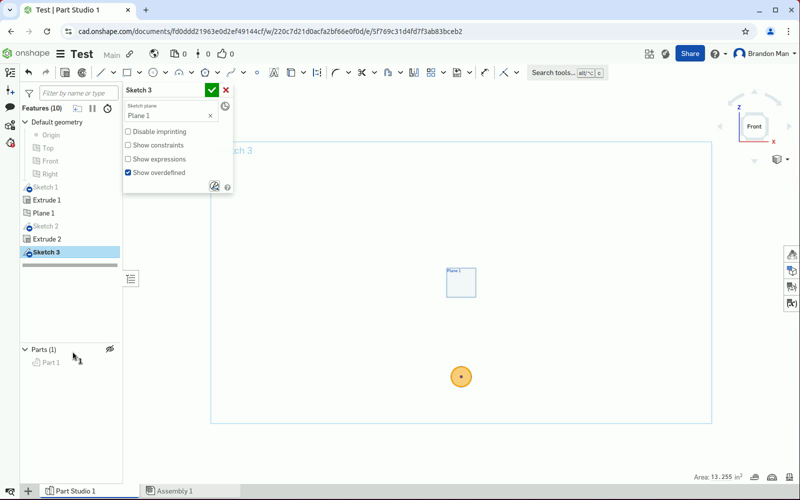
key(shift+e)
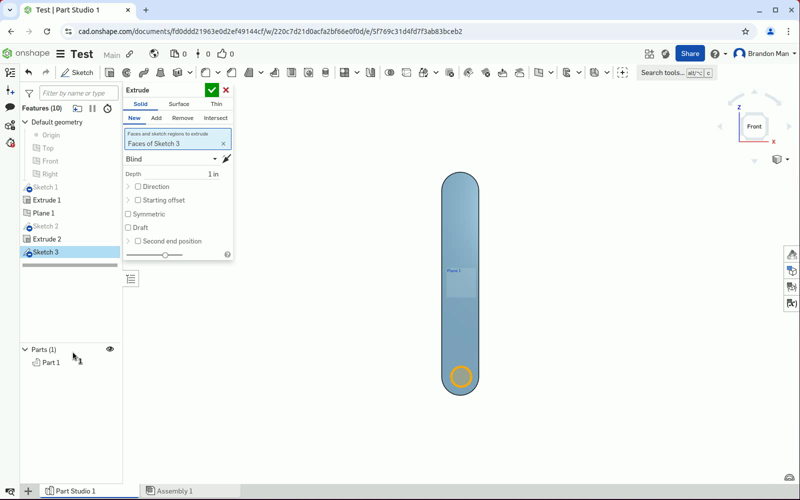
mouse_move(143, 106)
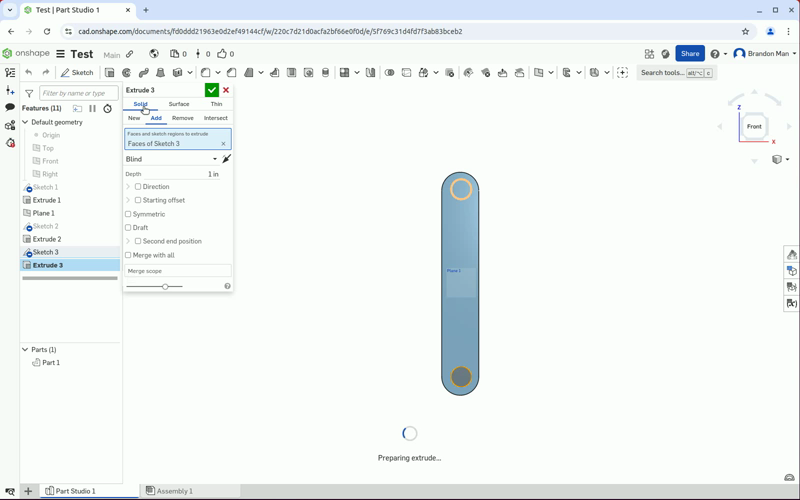
click(143, 106)
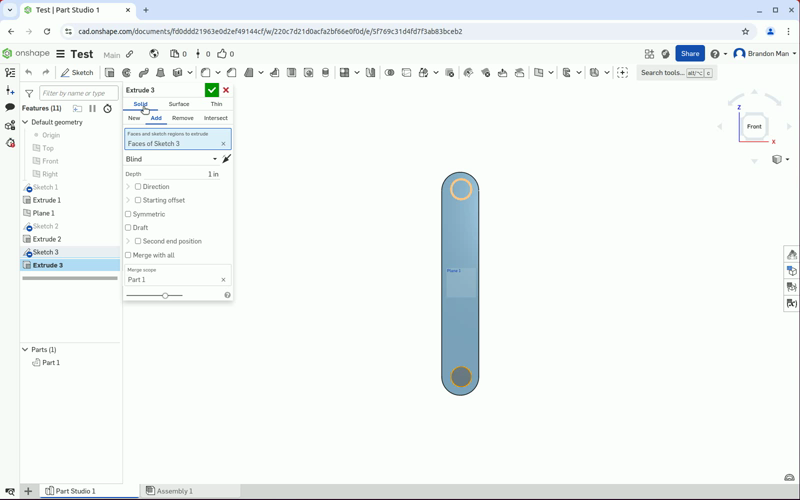
mouse_move(186, 120)
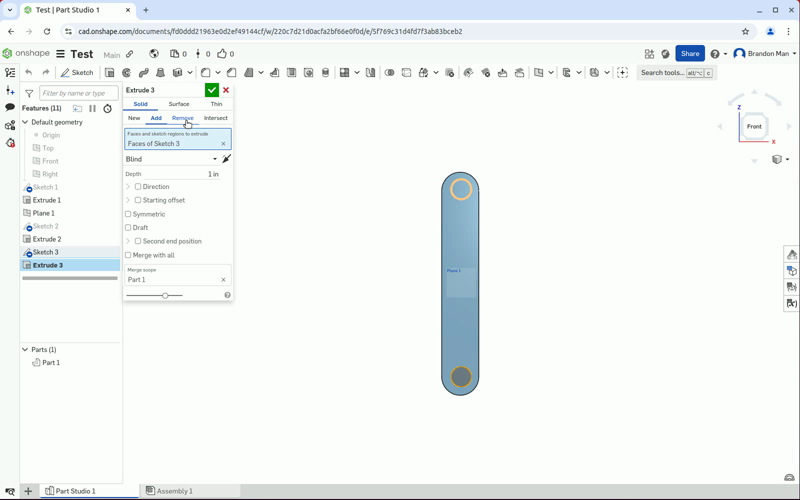
click(186, 120)
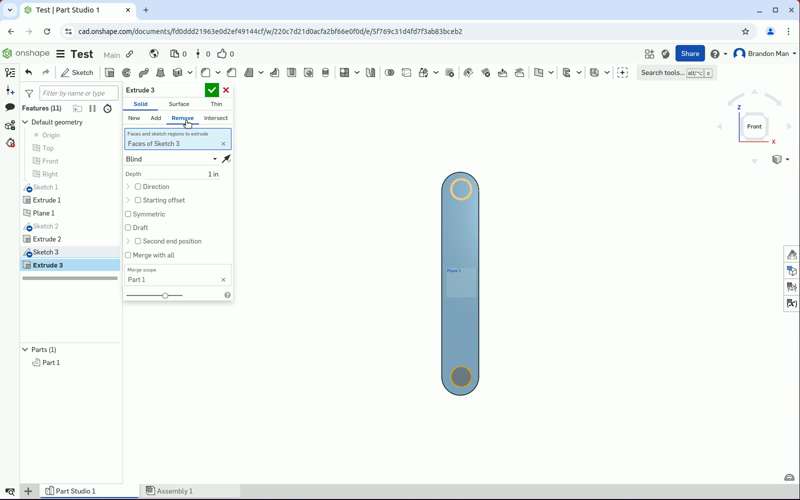
key(tab, 4)
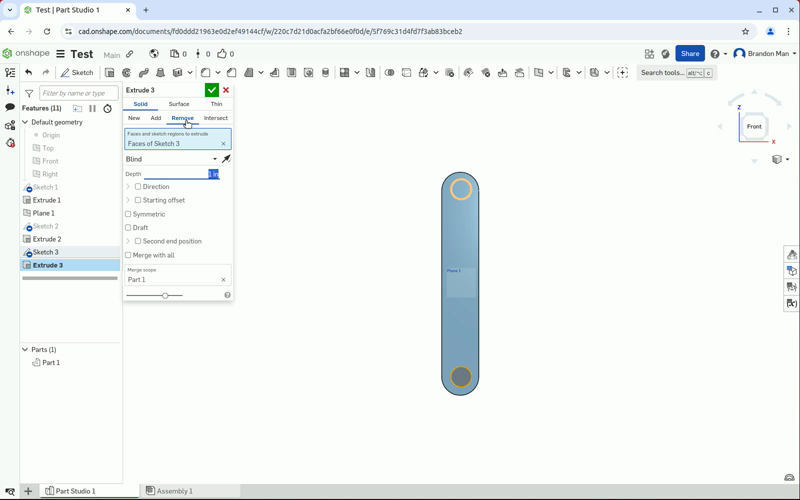
text(6.499)
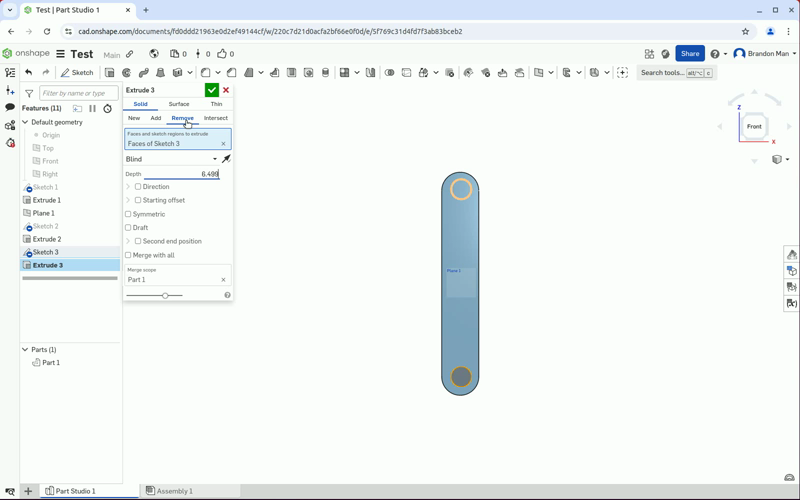
key(tab, 6)
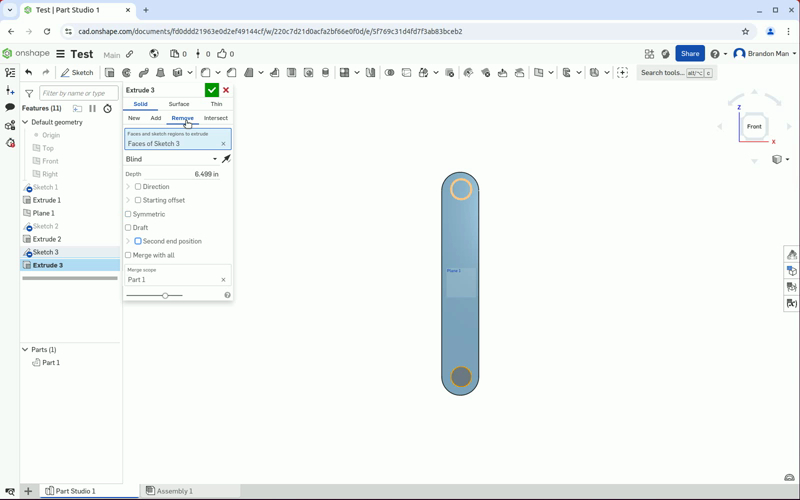
key(space)
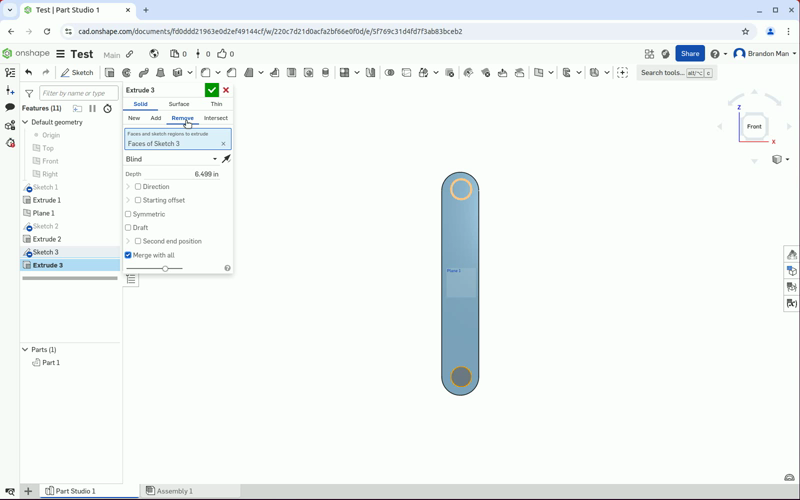
key(enter)
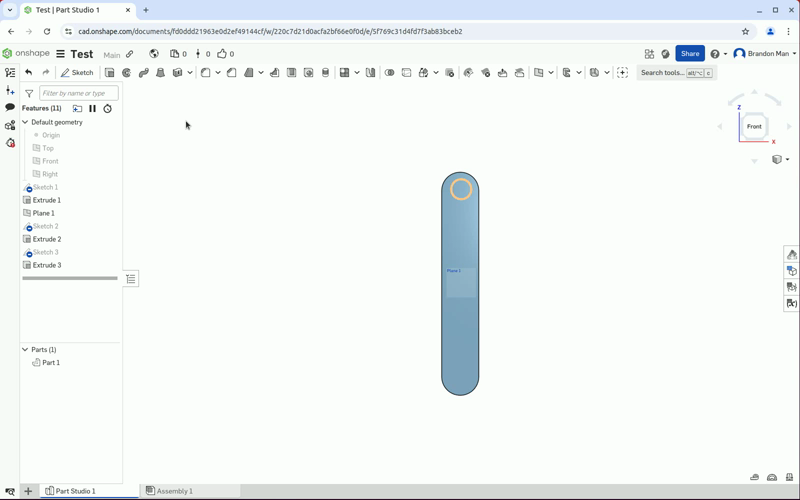
key(shift+h)
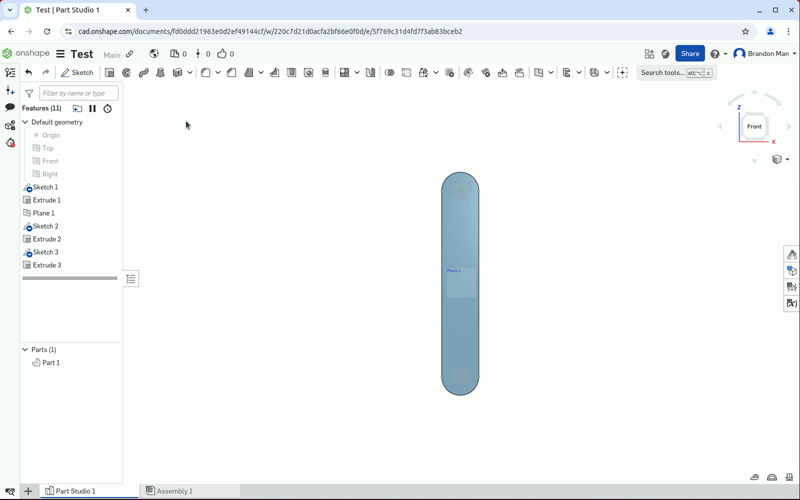
key(shift+h)
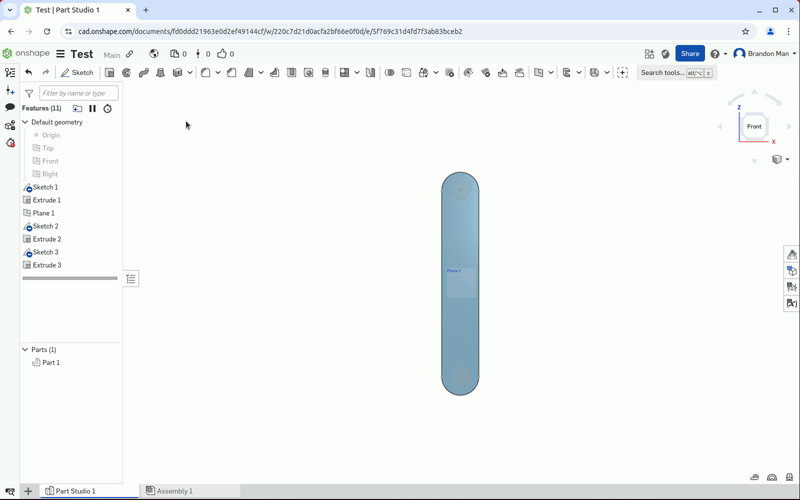
key(shift+7)
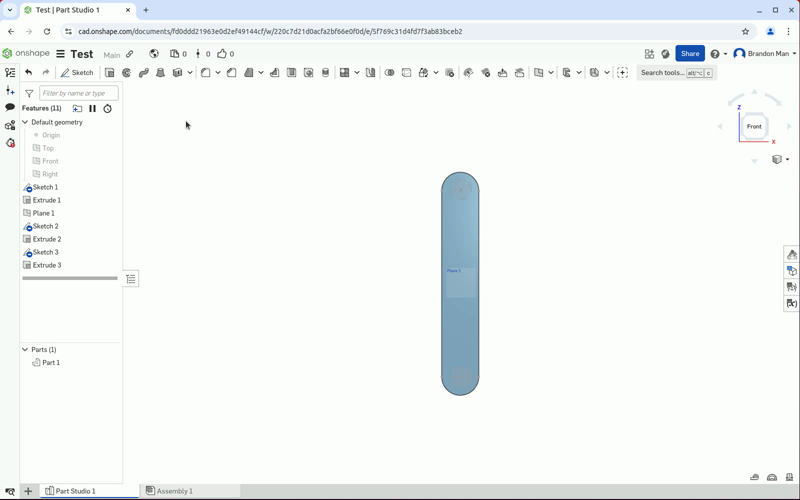
key(left, 2)
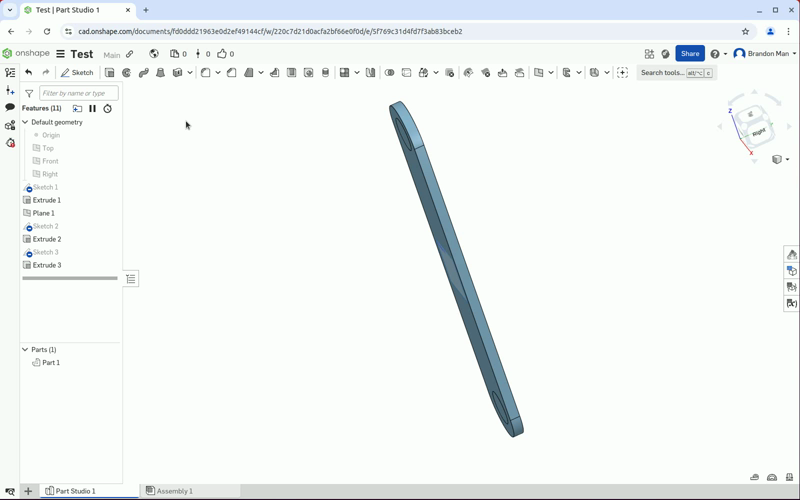
key(down, 2)
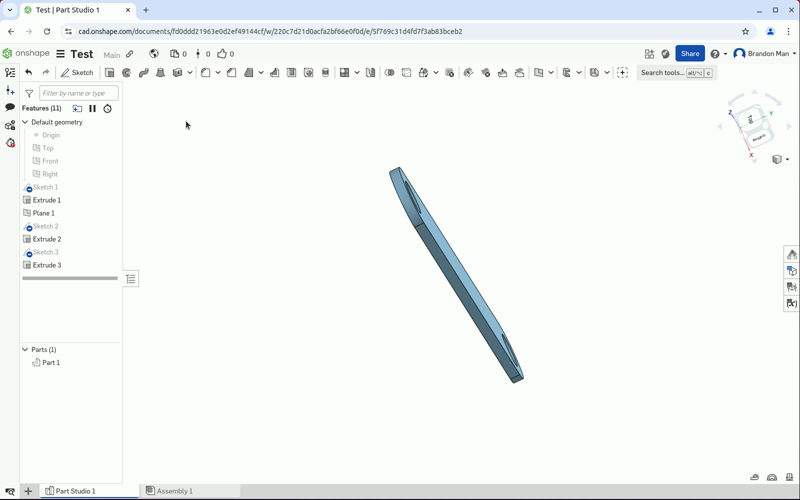
key(up, 2)
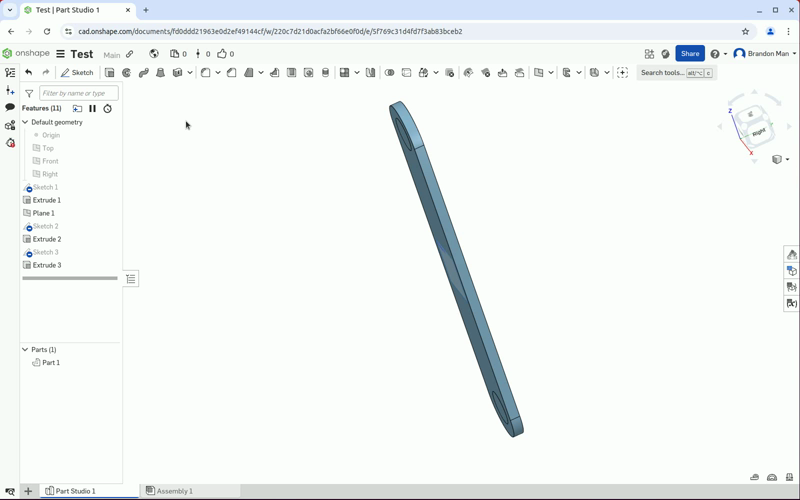
key(right, 2)
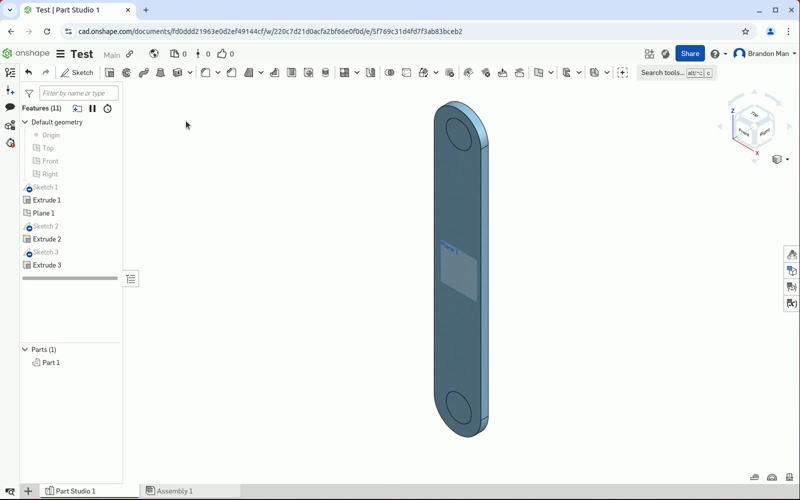
mouse_move(73, 189)
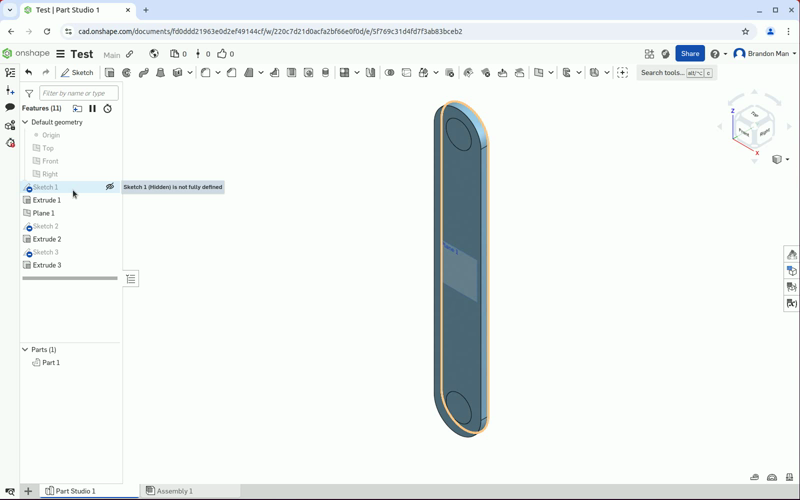
click(73, 189)